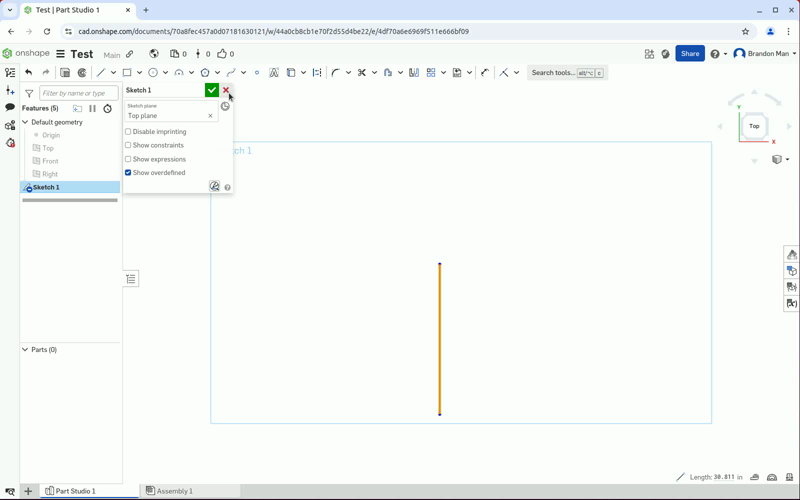
key(shift+h)
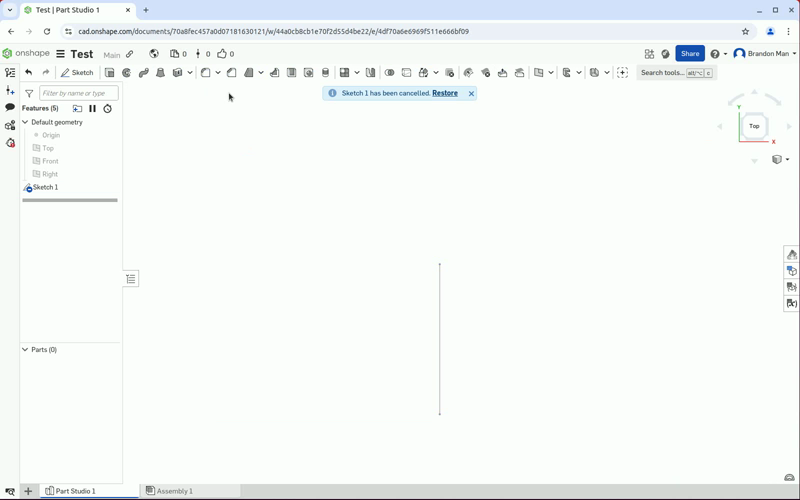
key(shift+s)
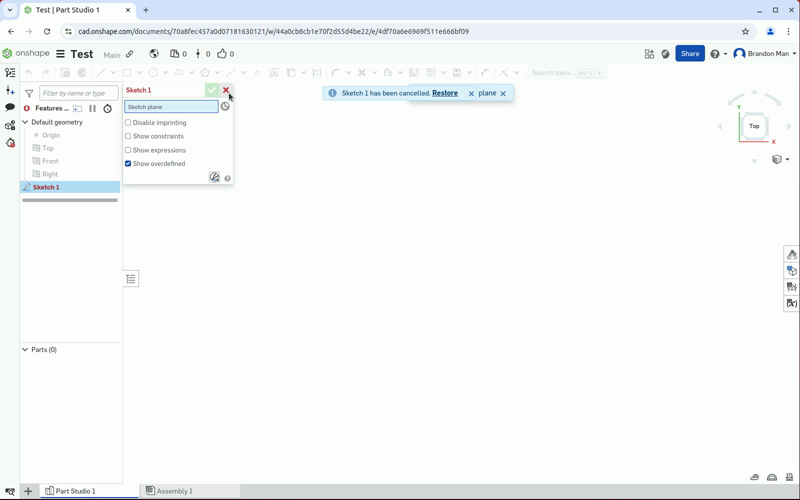
mouse_move(73, 150)
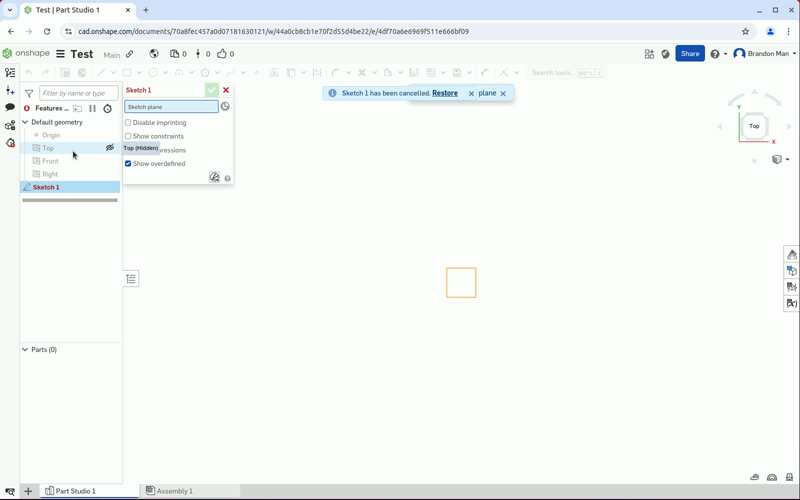
click(73, 150)
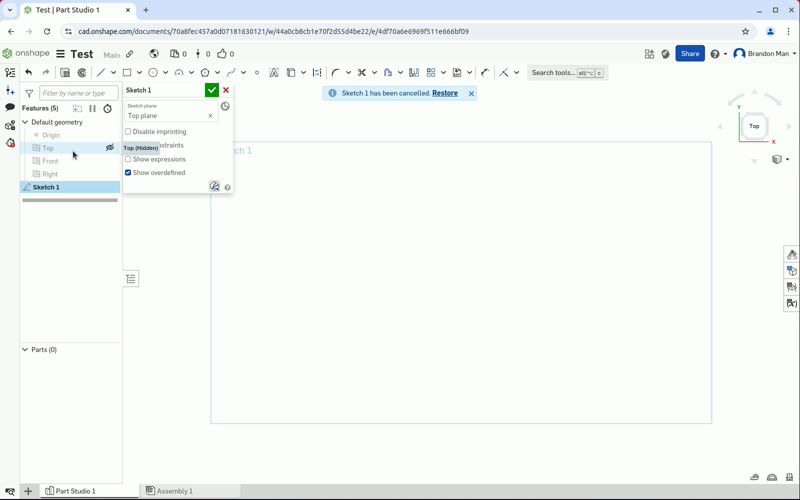
mouse_move(73, 352)
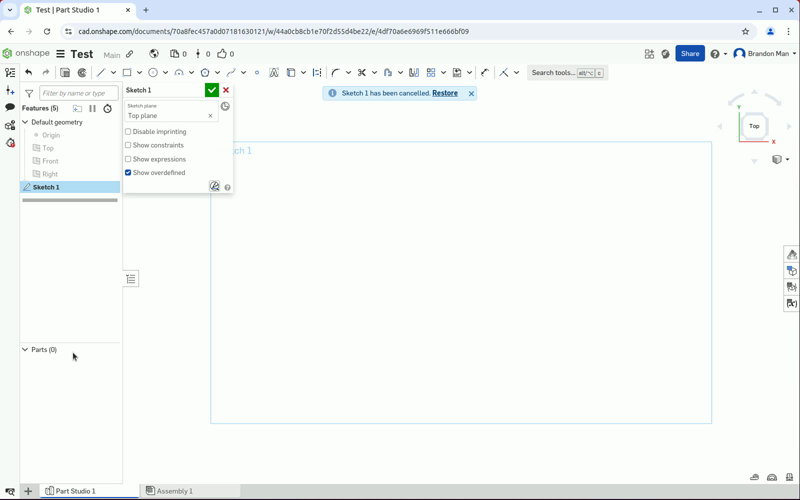
key(y)
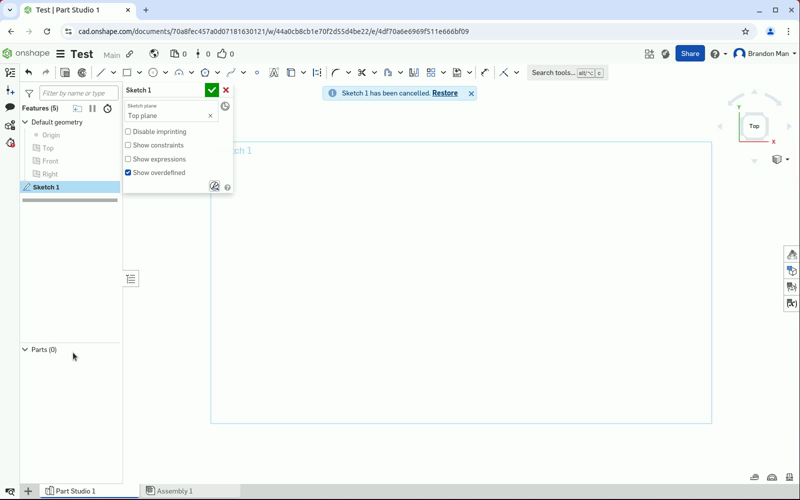
key(l)
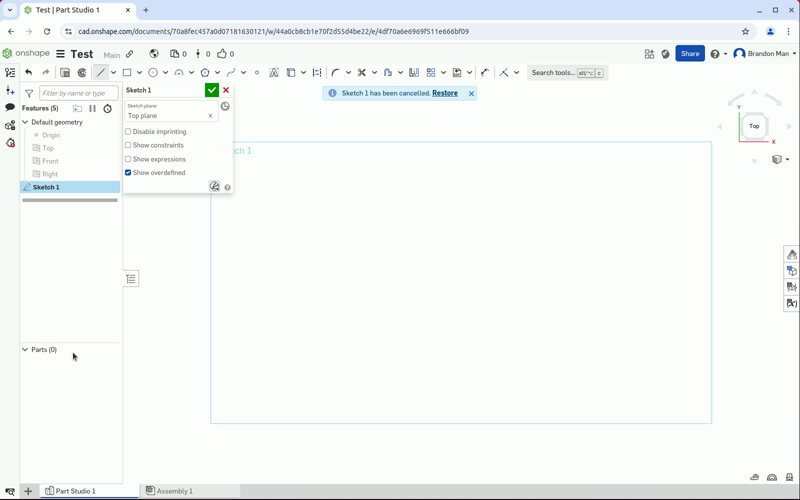
key_down(shift)
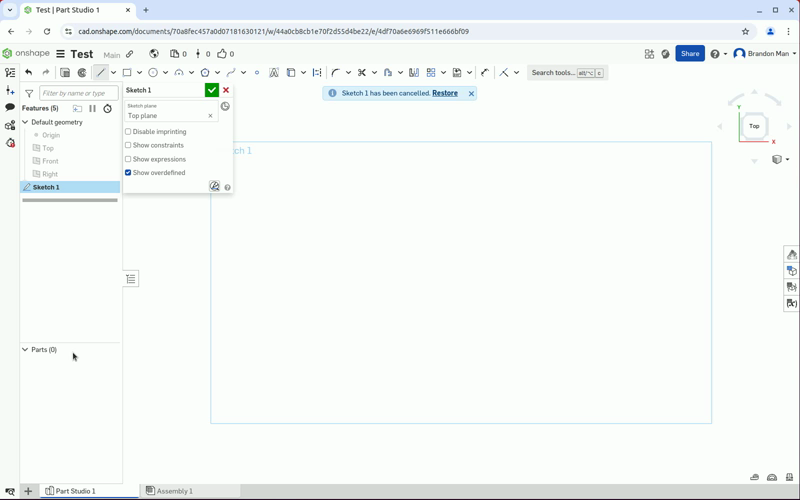
mouse_move(363, 335)
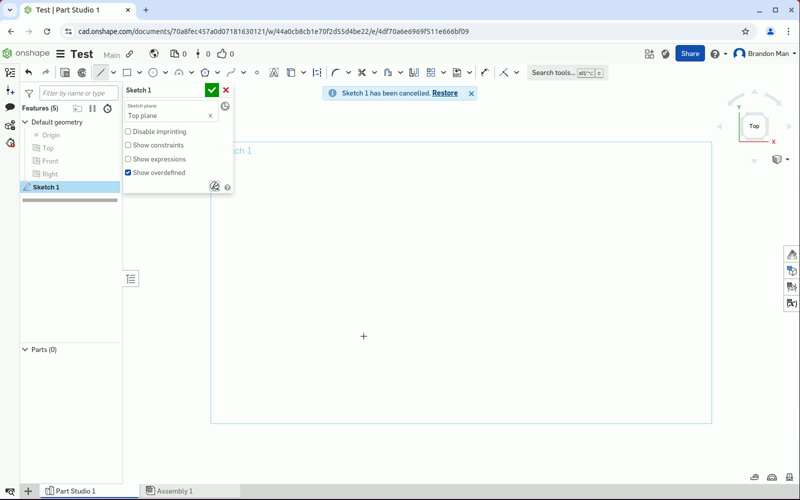
click(363, 335)
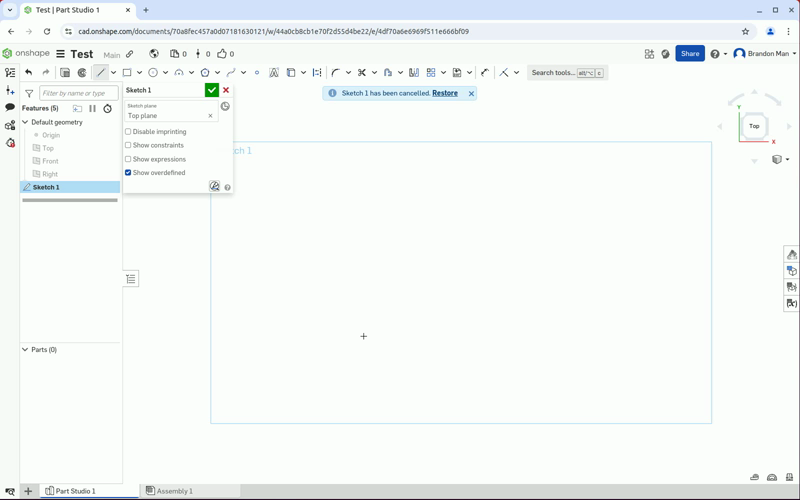
key_up(shift)
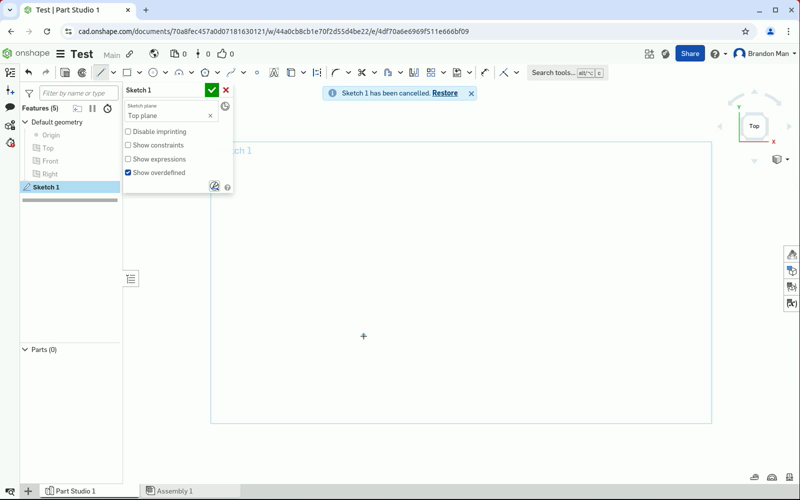
key_down(shift)
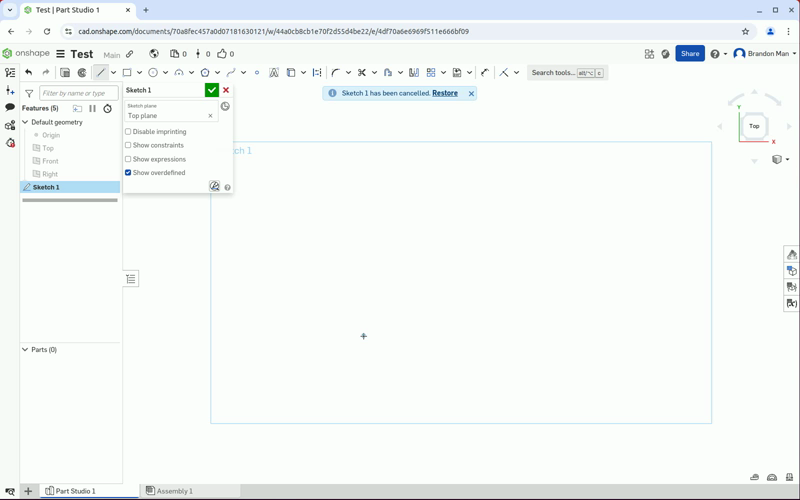
mouse_move(504, 335)
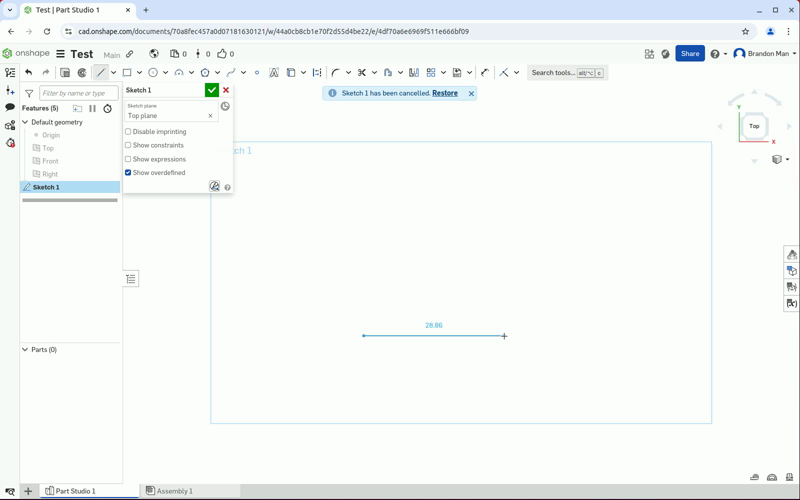
click(504, 335)
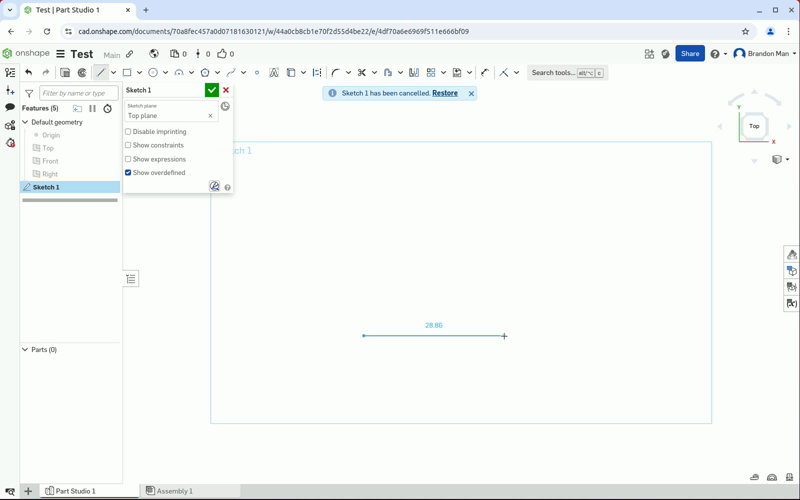
key_up(shift)
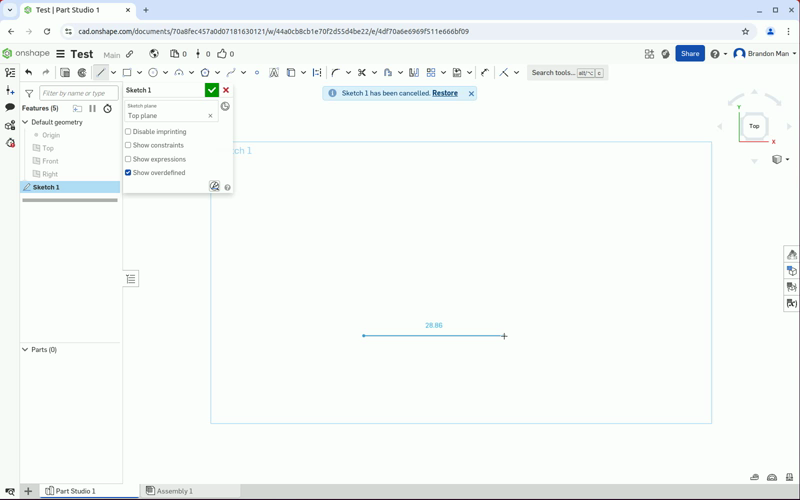
key_down(shift)
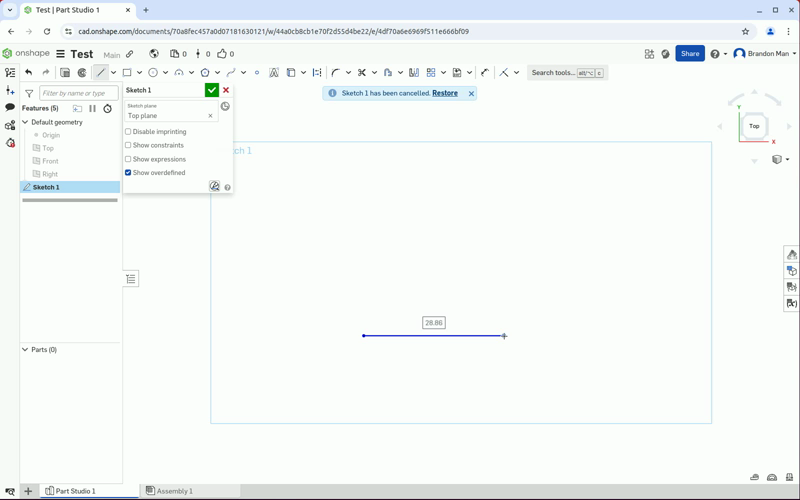
mouse_move(504, 195)
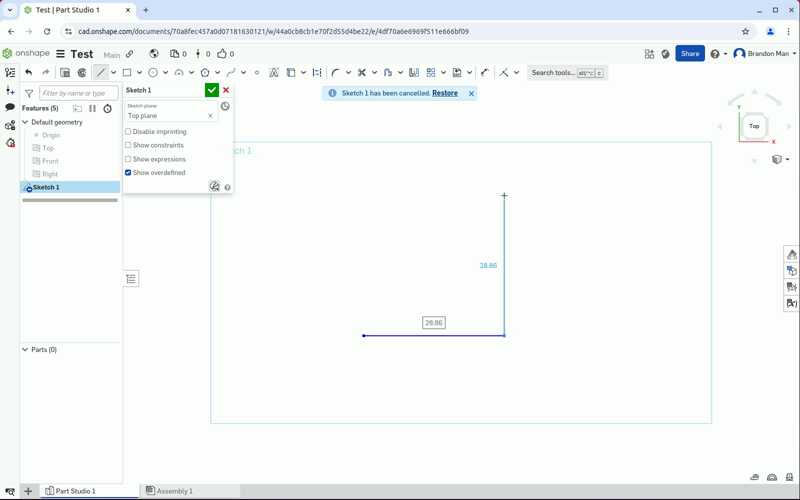
click(504, 195)
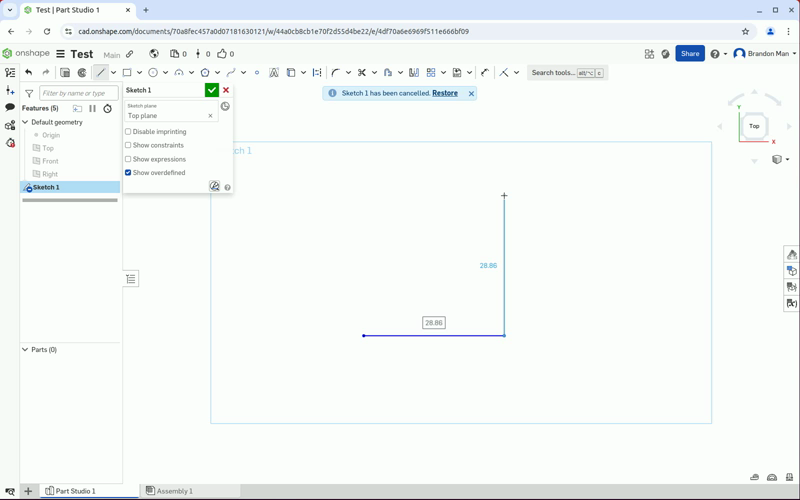
key_up(shift)
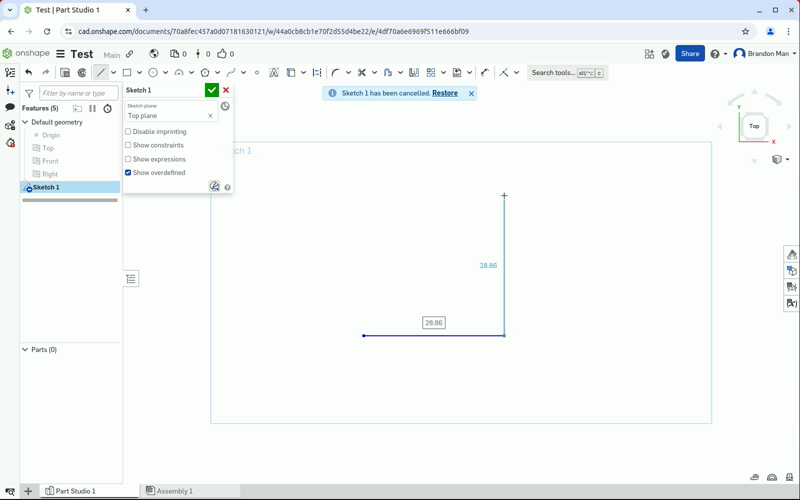
key_down(shift)
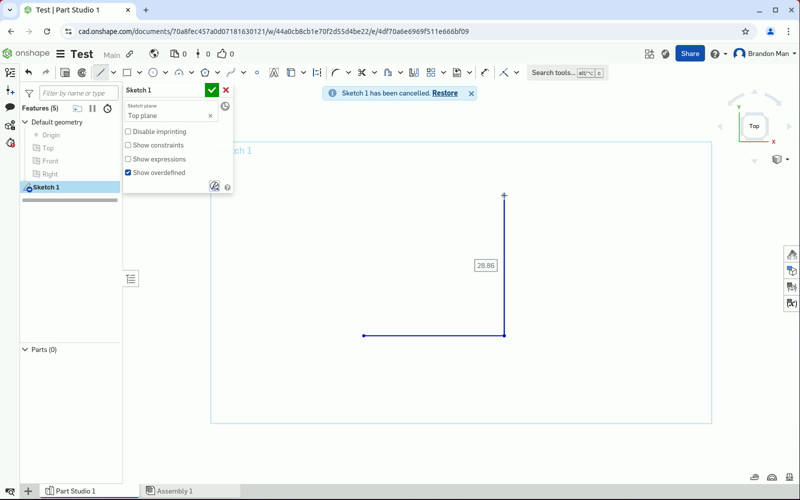
mouse_move(363, 195)
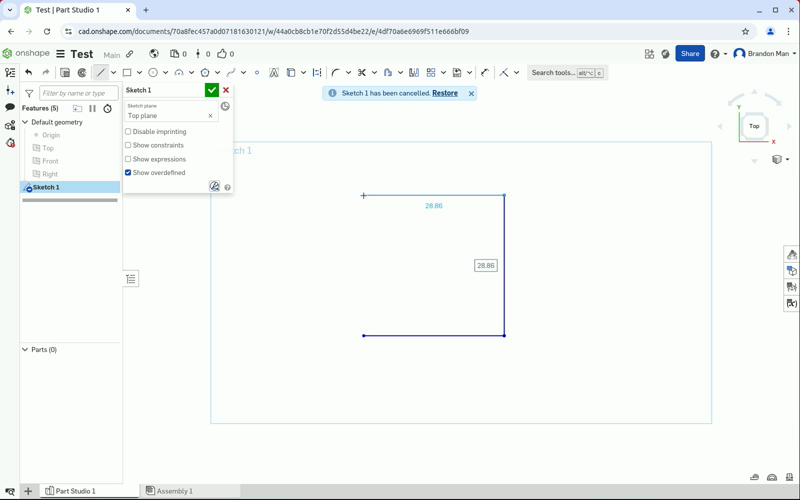
click(363, 195)
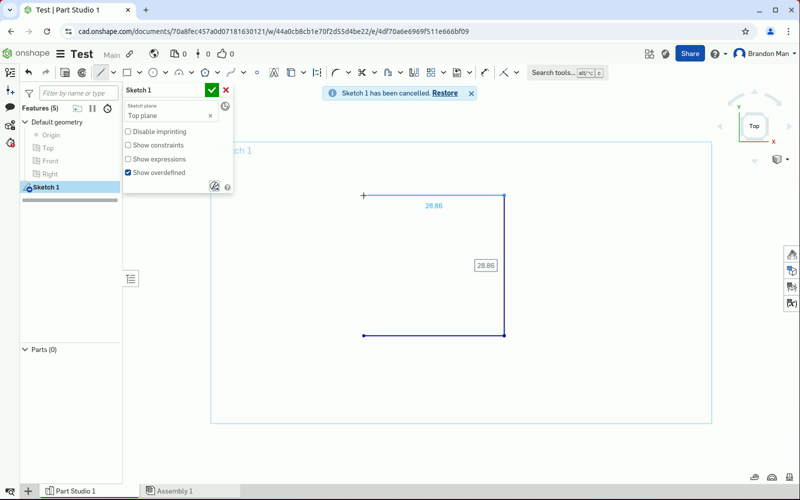
key_up(shift)
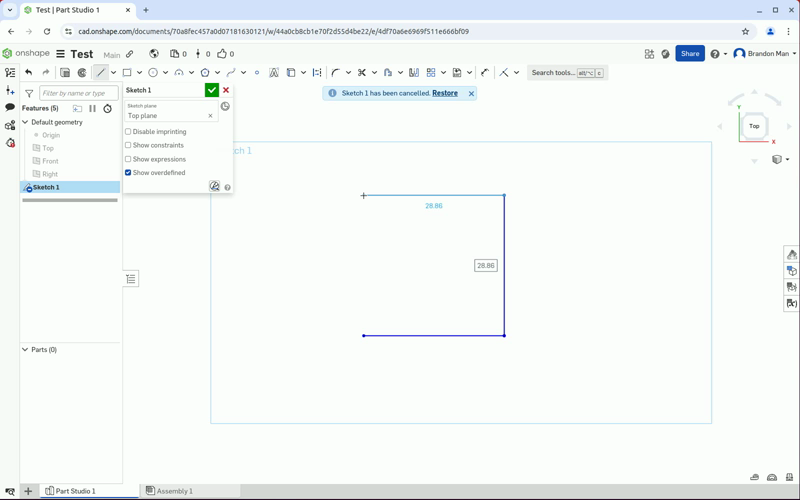
key_down(shift)
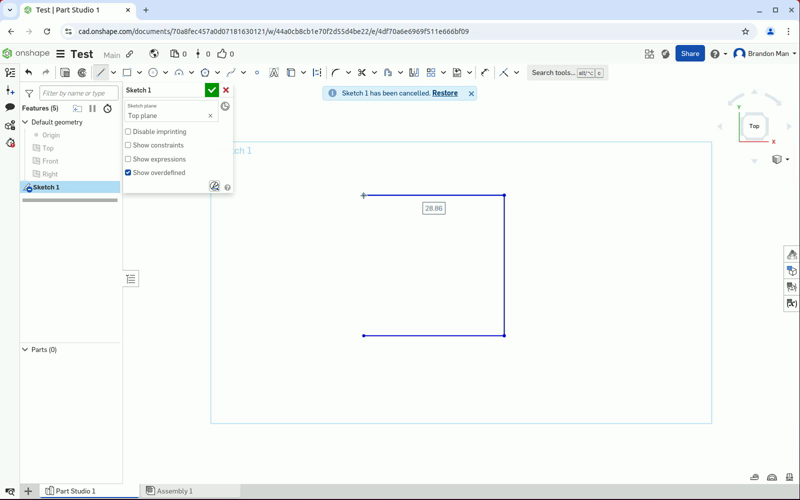
mouse_move(363, 335)
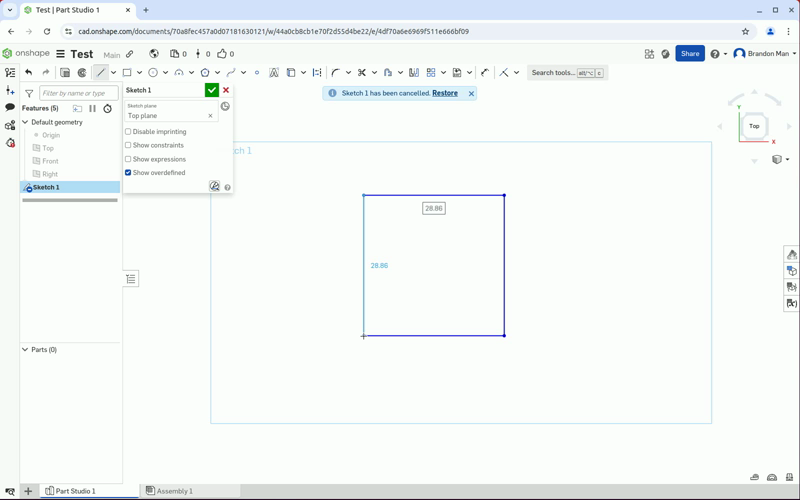
key_up(shift)
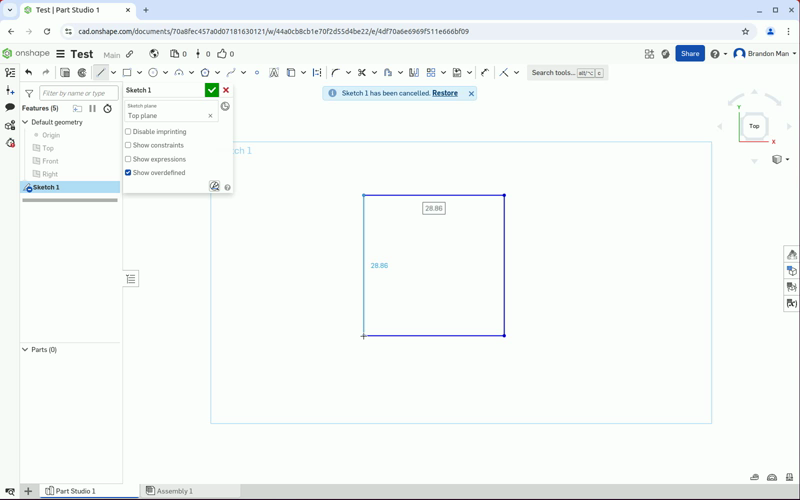
click(363, 335)
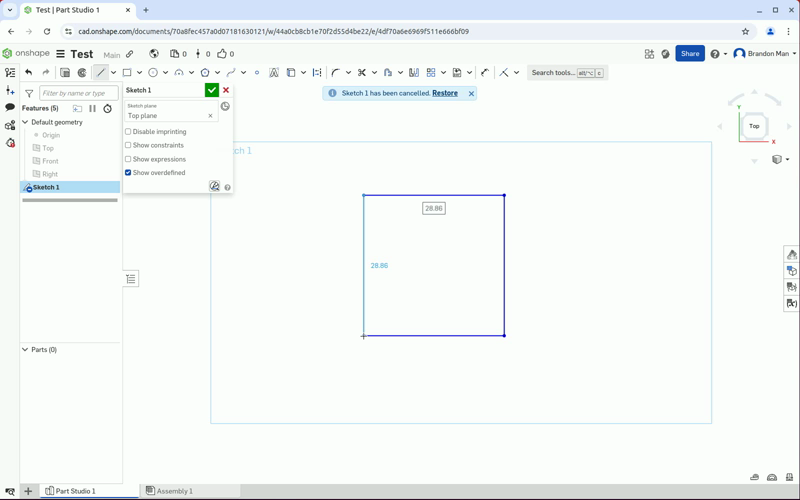
key(esc)
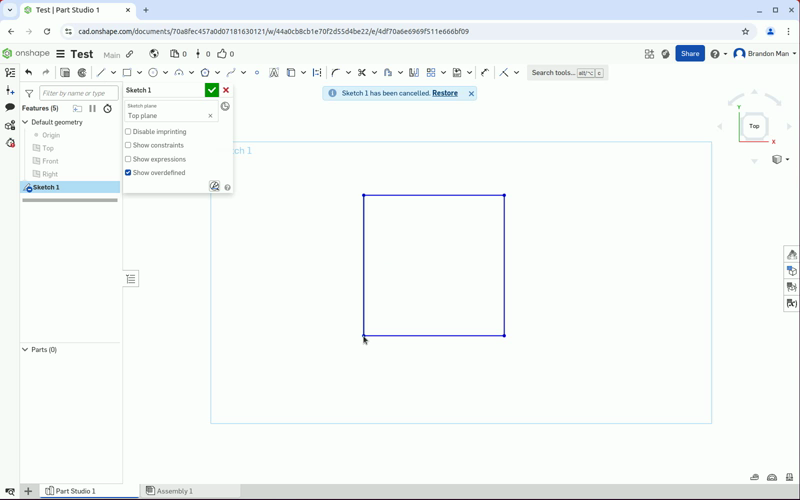
mouse_move(470, 257)
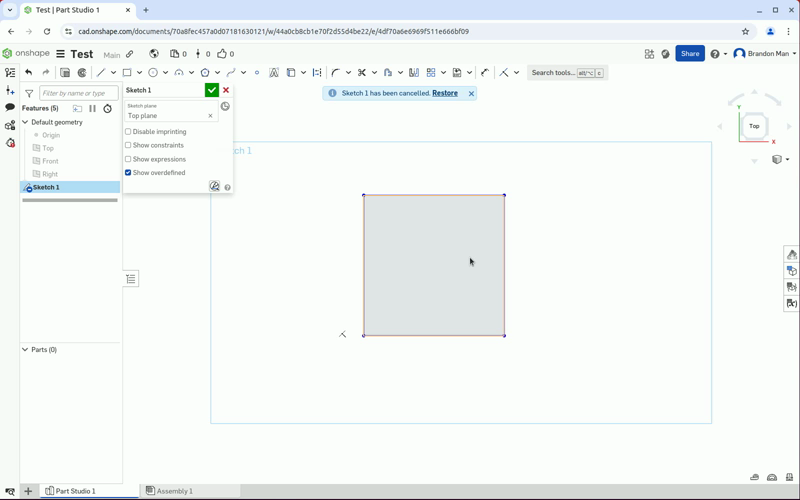
click(470, 257)
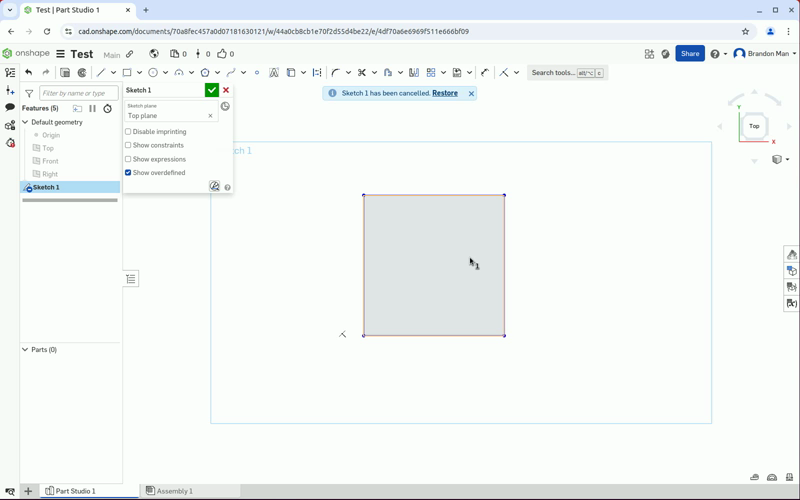
mouse_move(73, 352)
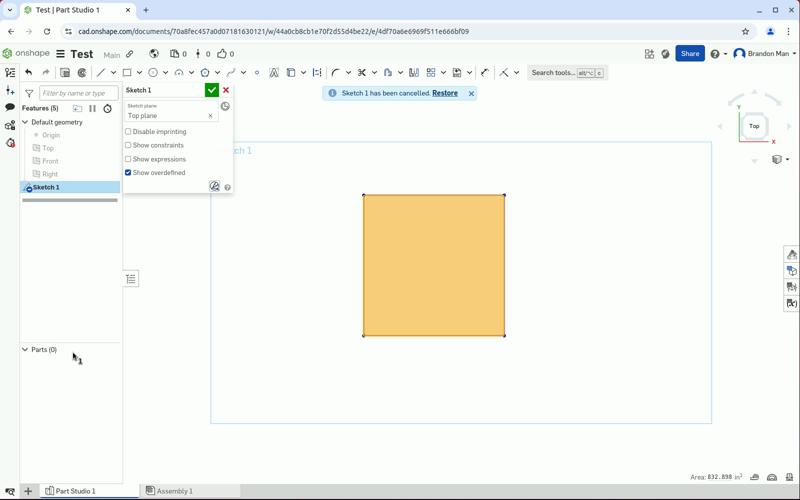
key(shift+y)
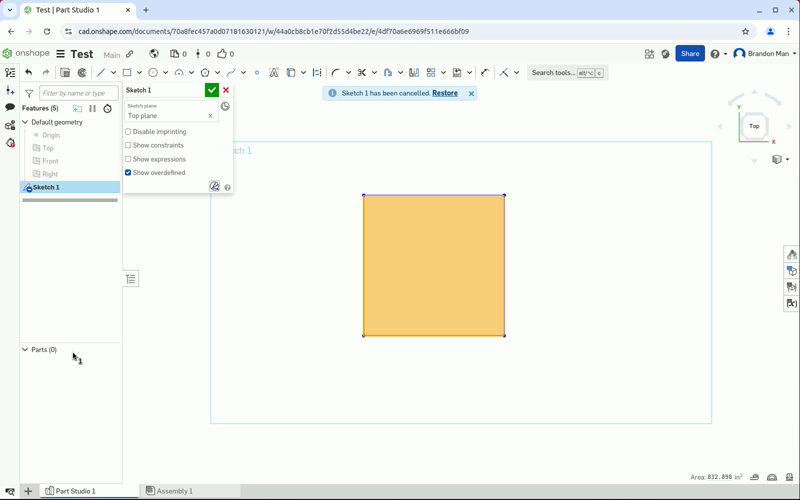
key(shift+e)
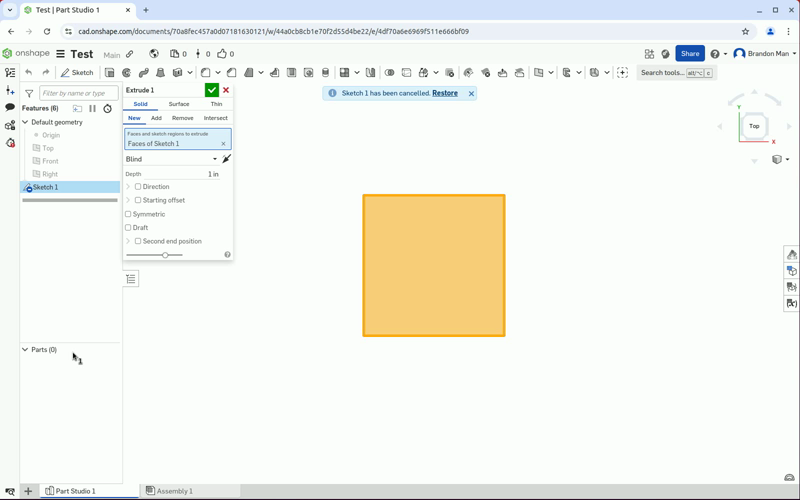
mouse_move(143, 106)
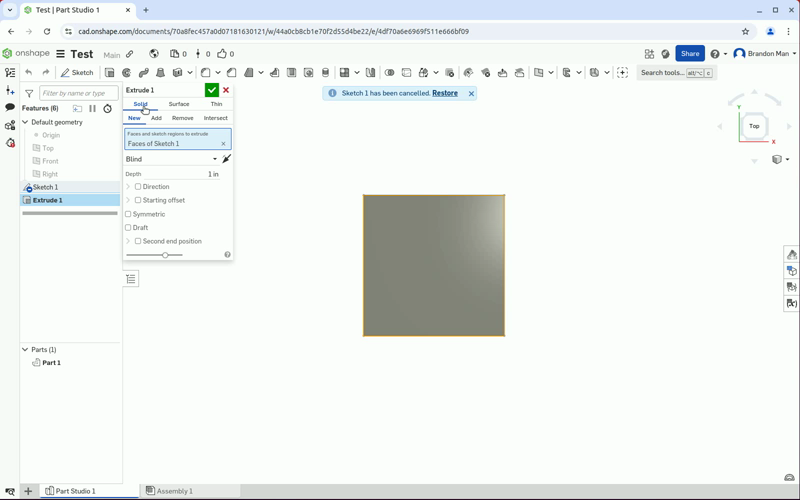
click(143, 106)
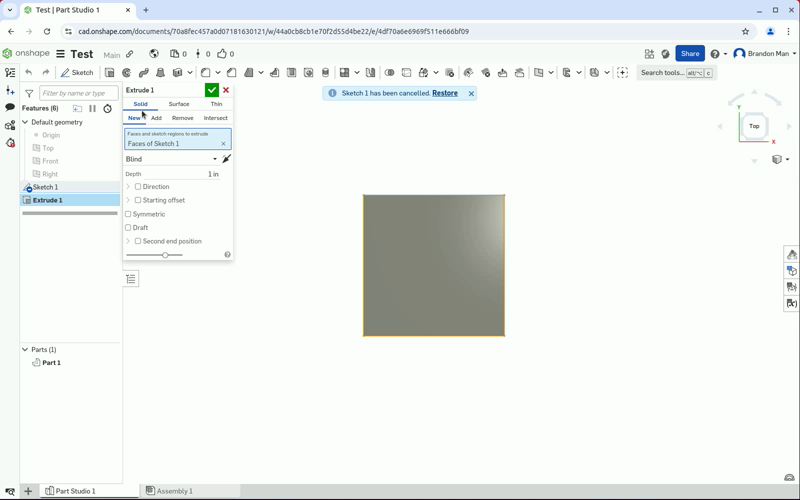
mouse_move(137, 120)
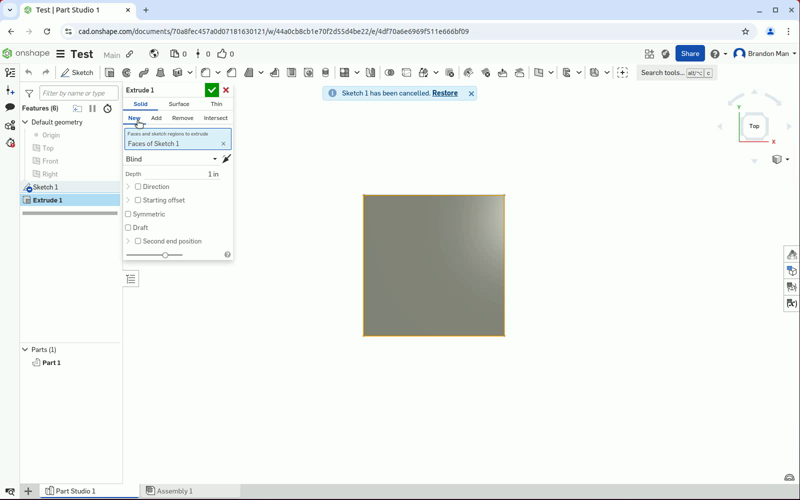
click(137, 120)
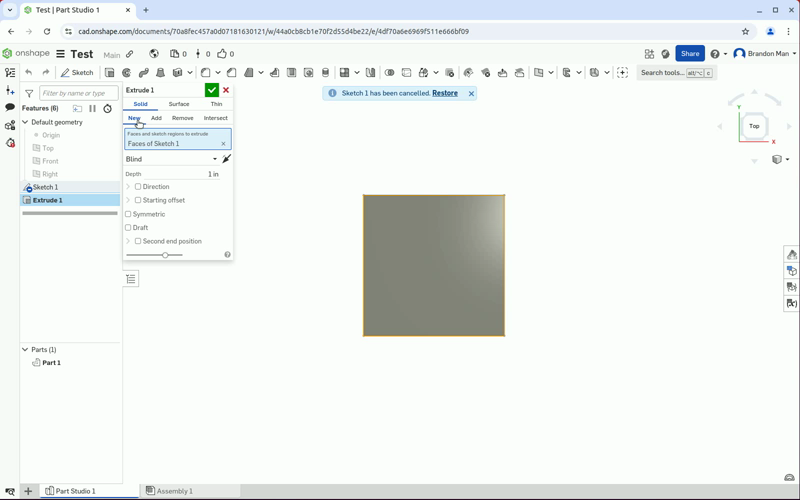
key(tab, 4)
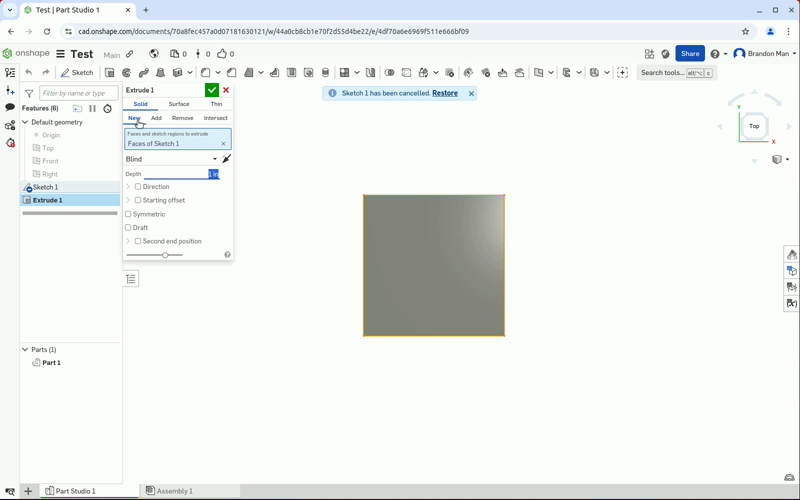
text(23.108)
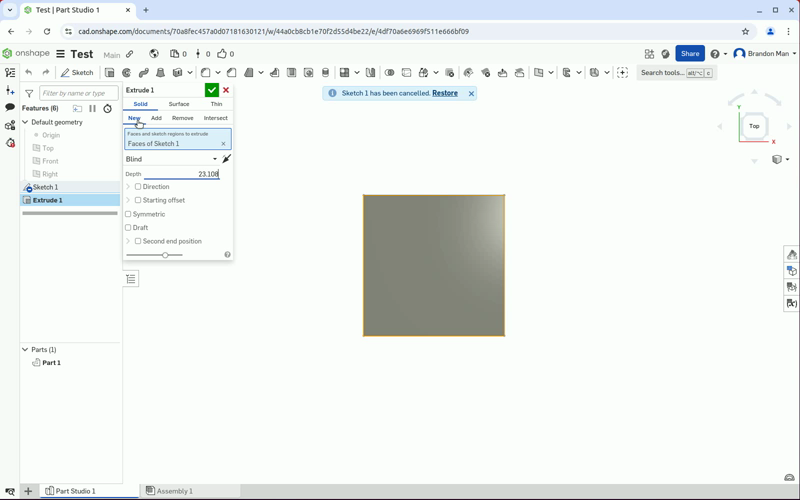
key(enter)
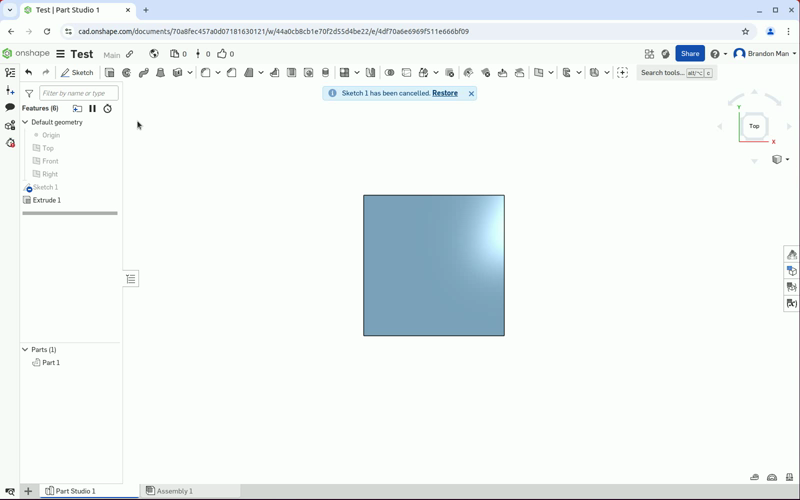
key(shift+h)
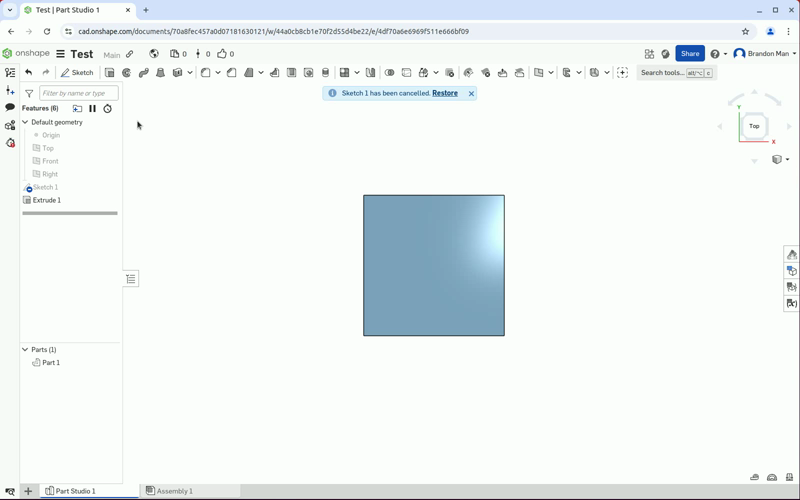
key(shift+h)
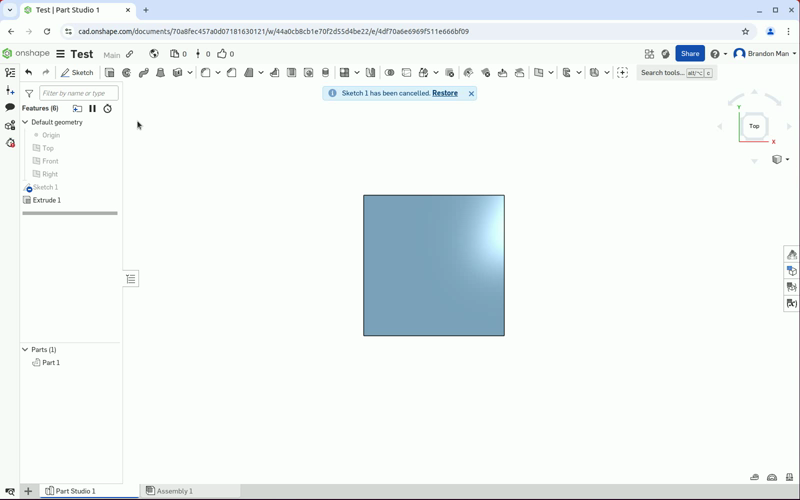
mouse_move(73, 189)
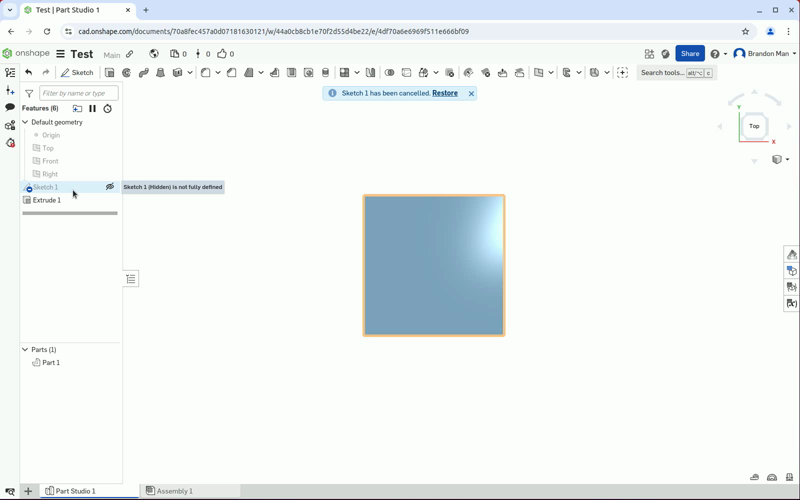
click(73, 189)
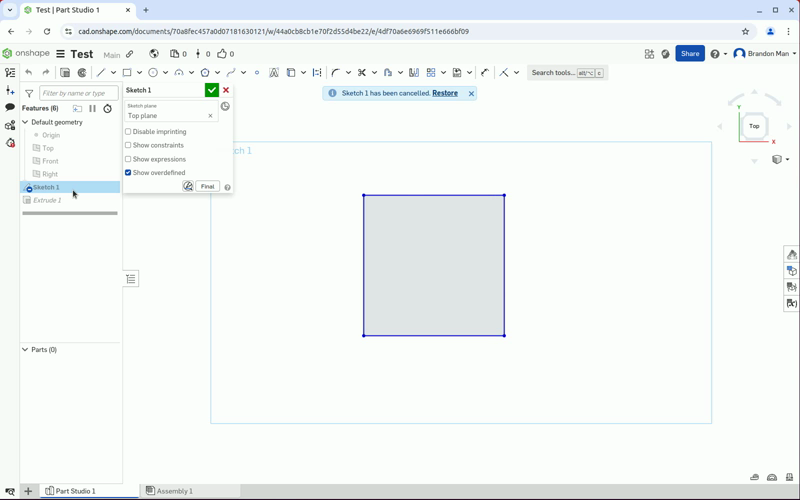
mouse_move(229, 92)
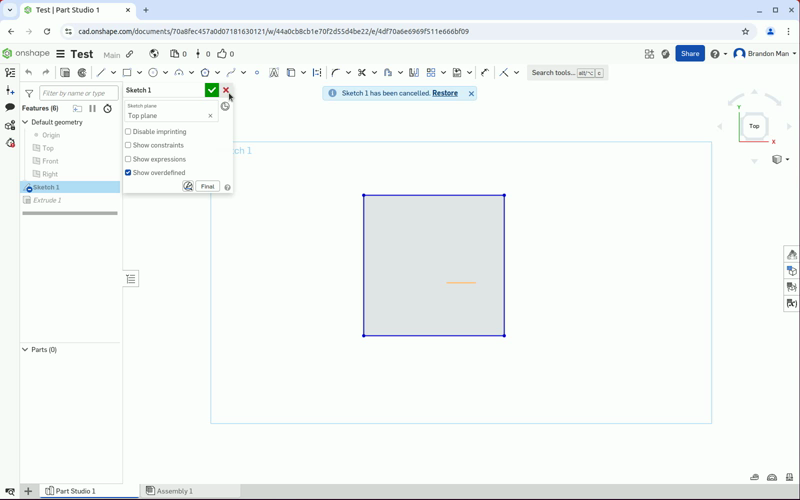
click(229, 92)
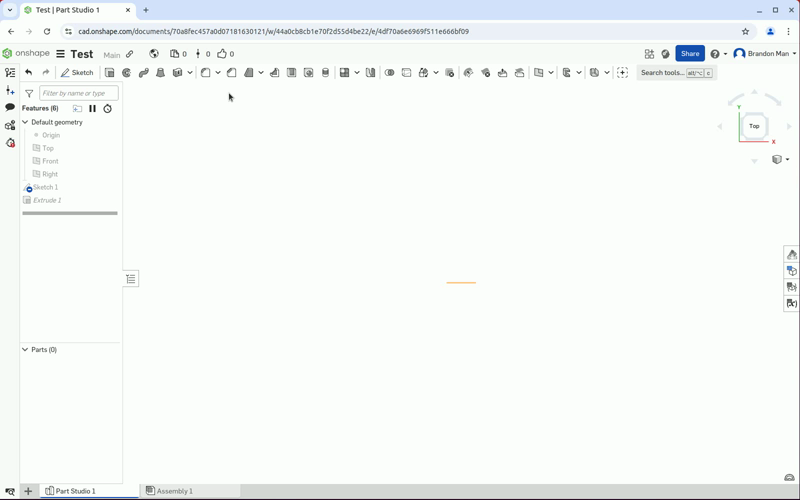
mouse_move(541, 75)
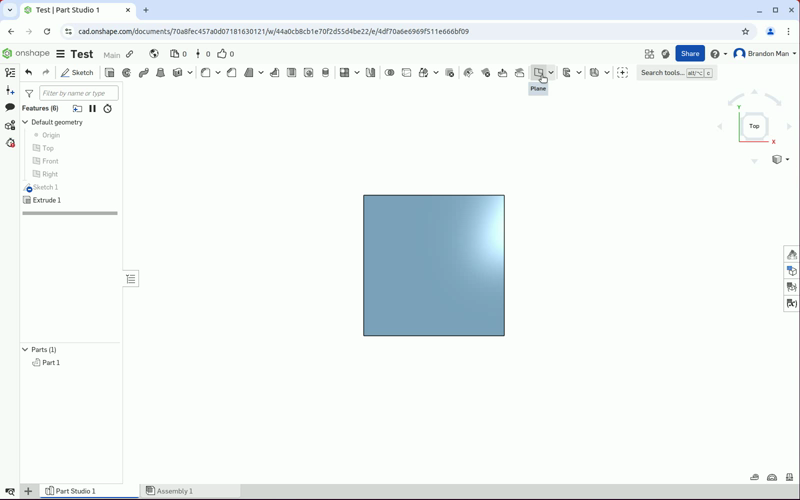
click(541, 75)
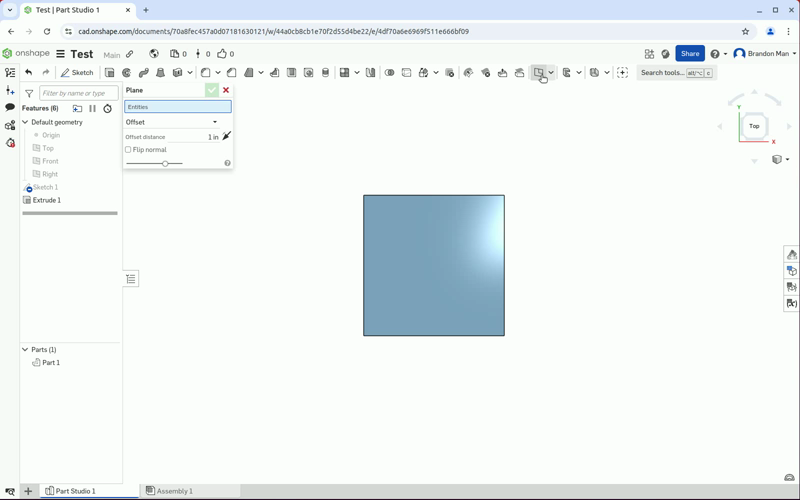
mouse_move(73, 150)
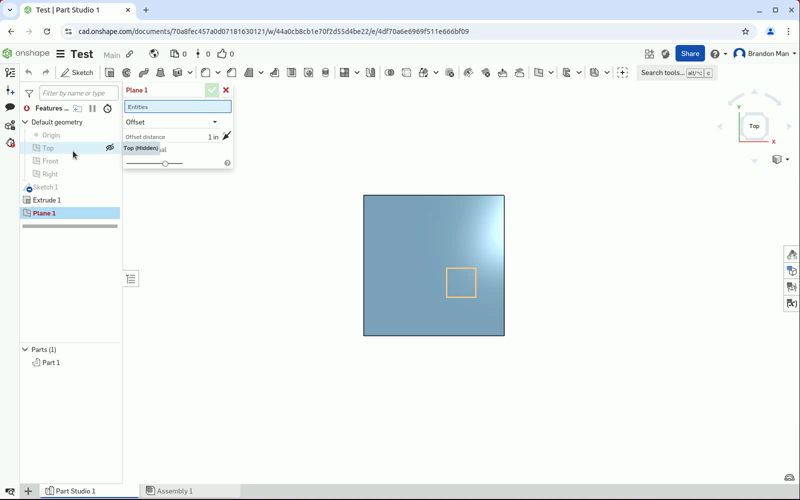
click(73, 150)
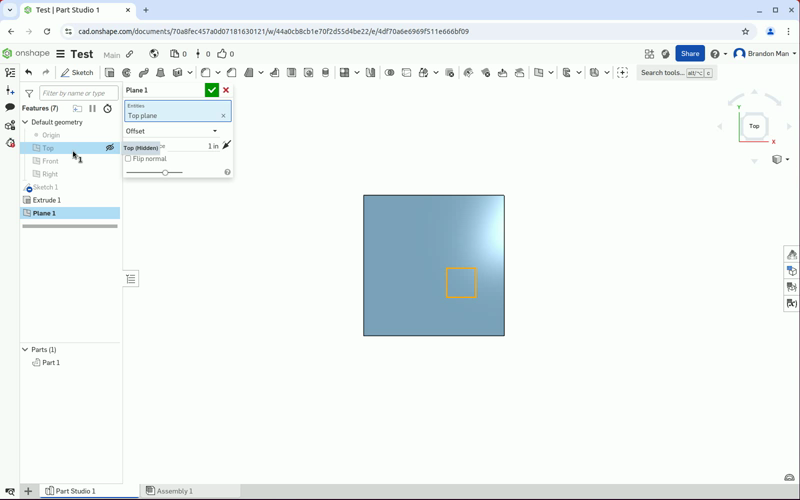
key(tab, 2)
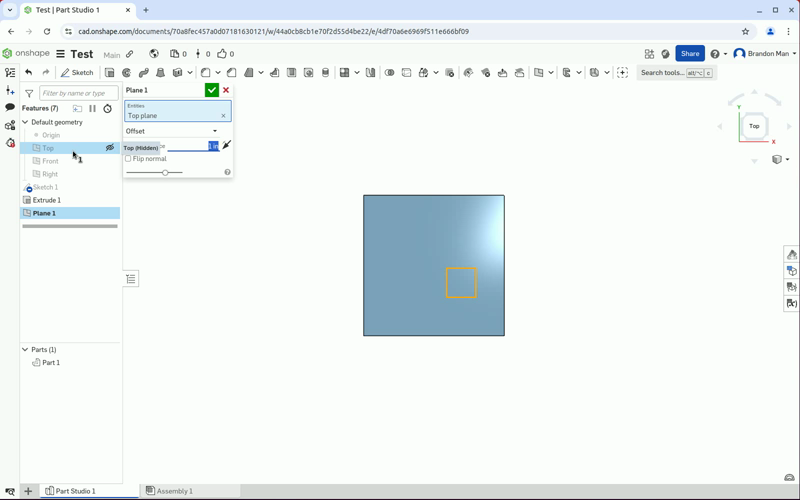
text(23.108)
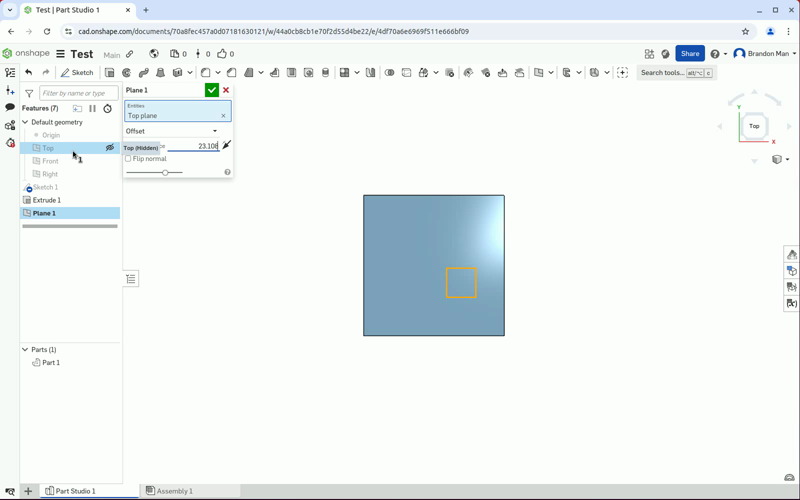
key(enter, 2)
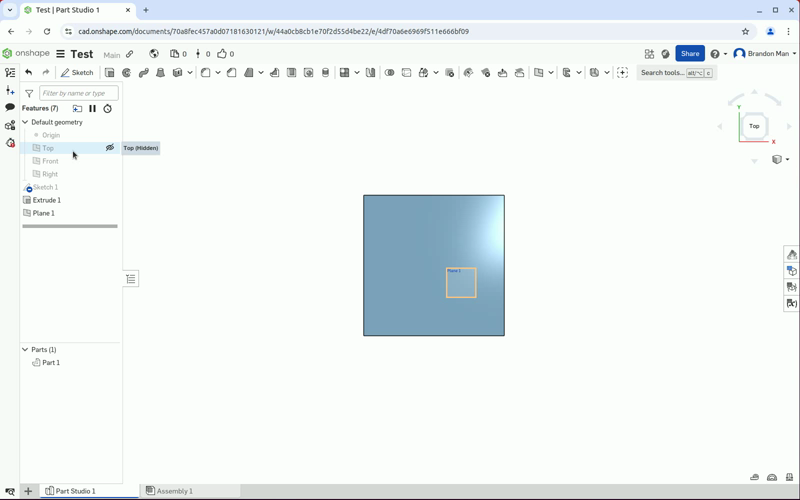
key(shift+s)
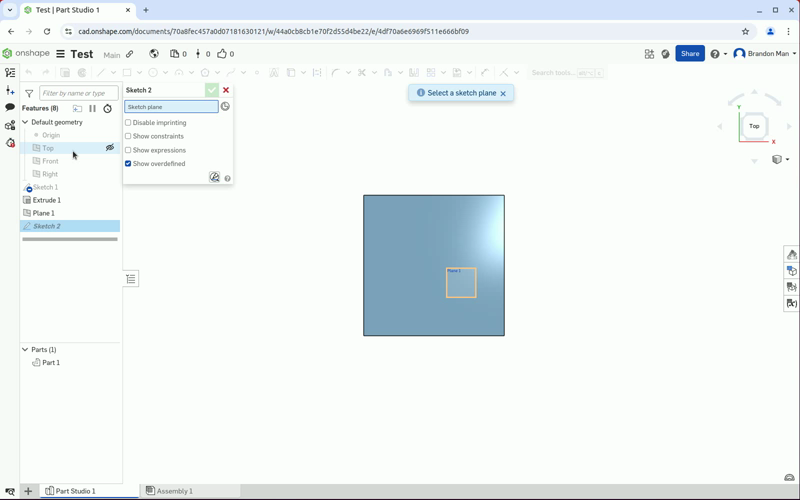
mouse_move(73, 215)
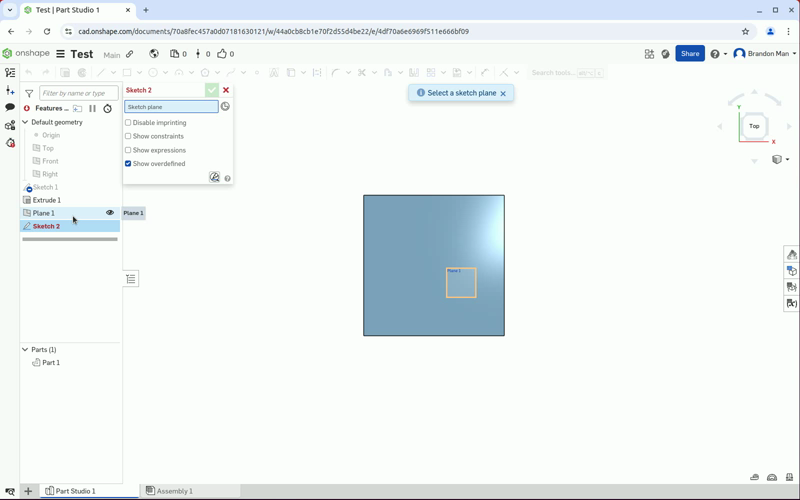
click(73, 215)
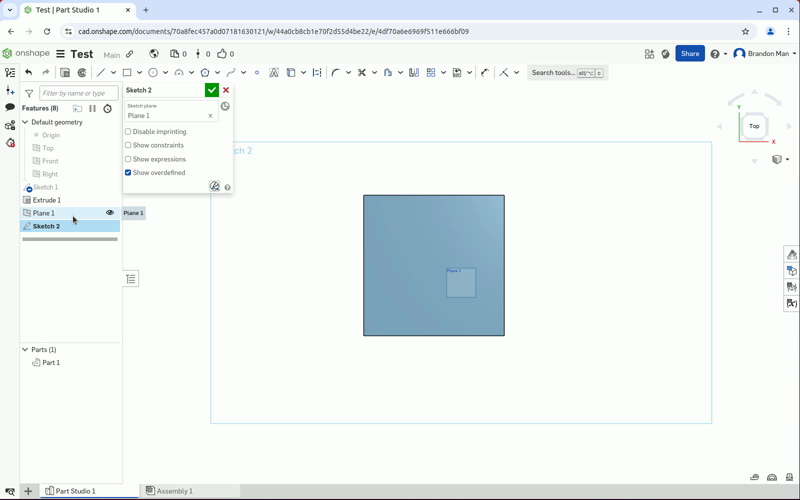
mouse_move(73, 352)
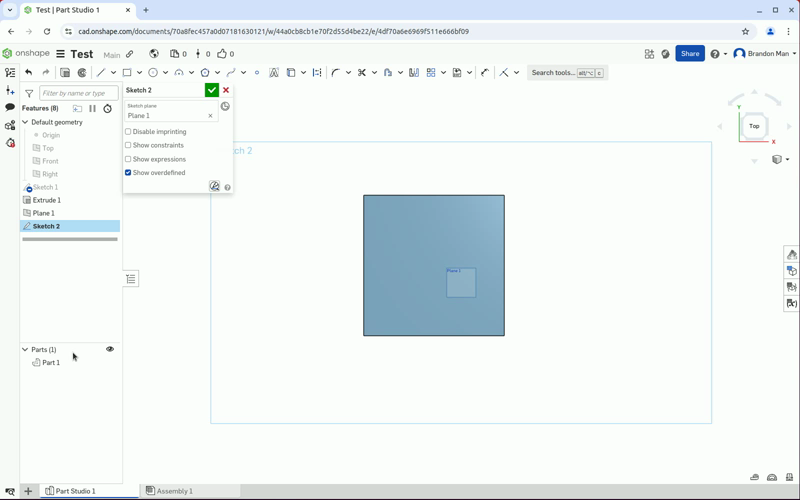
key(y)
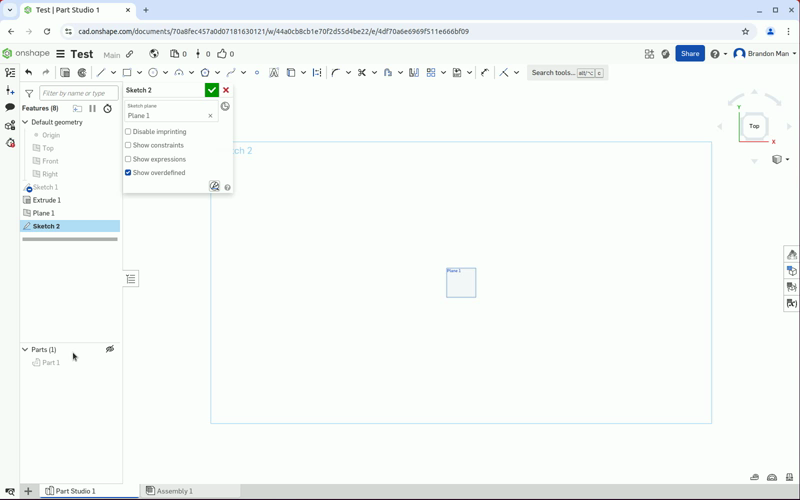
key(l)
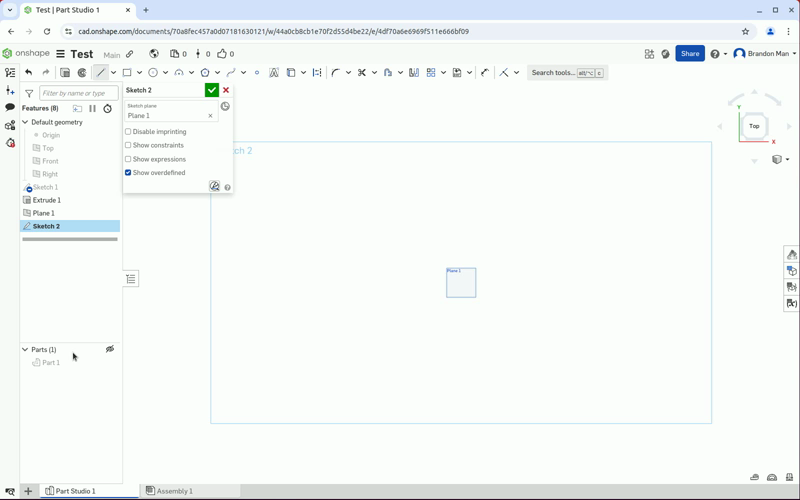
key_down(shift)
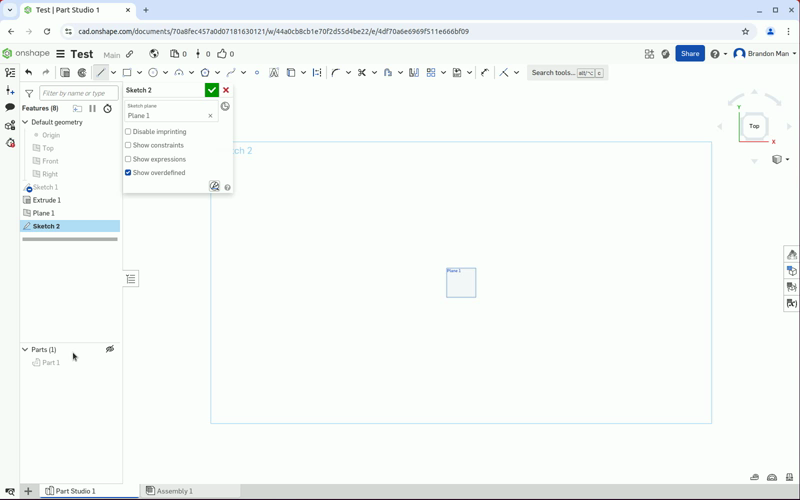
mouse_move(447, 271)
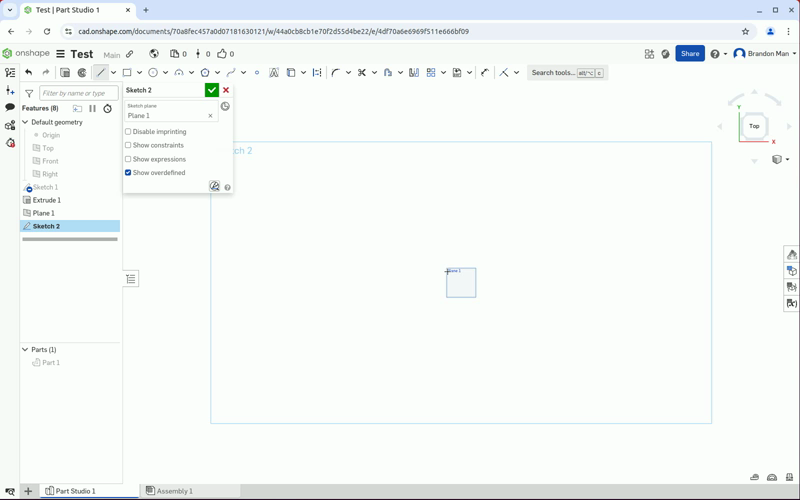
click(447, 271)
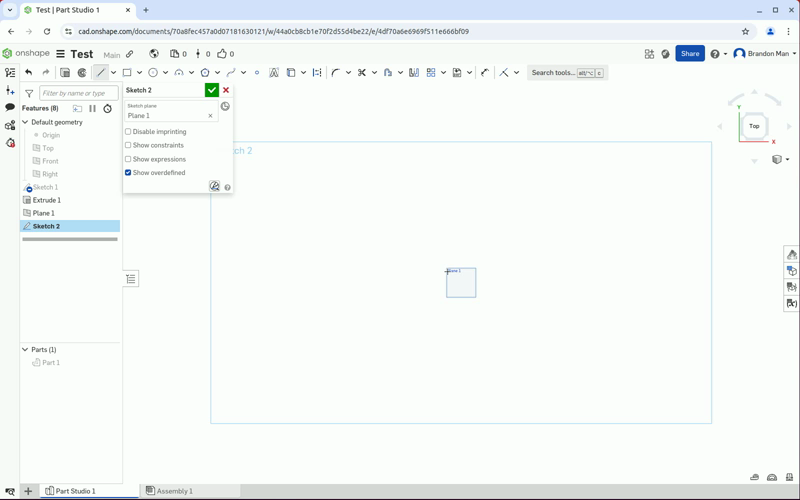
key_up(shift)
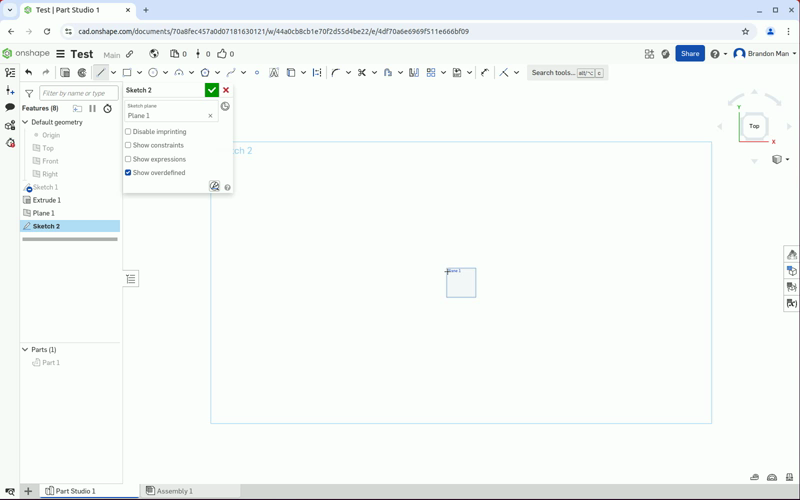
key_down(shift)
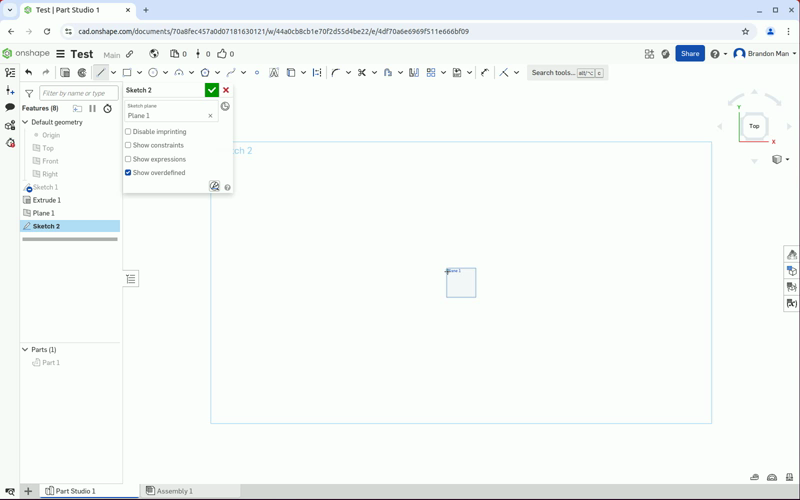
mouse_move(477, 271)
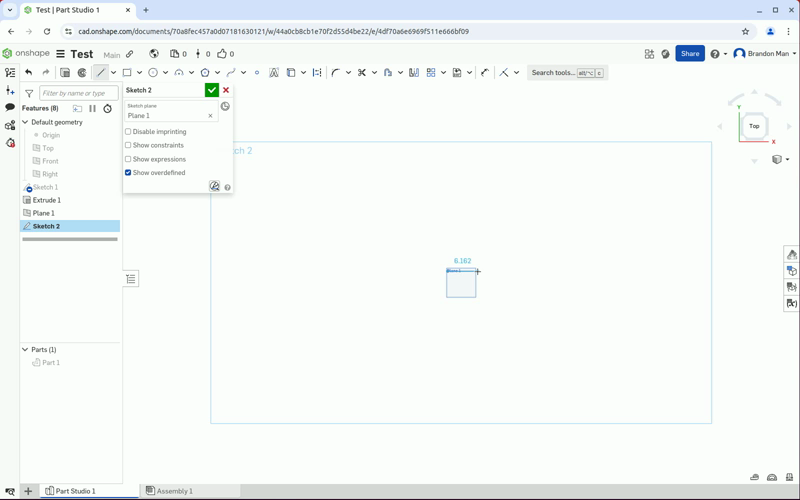
mouse_move(504, 271)
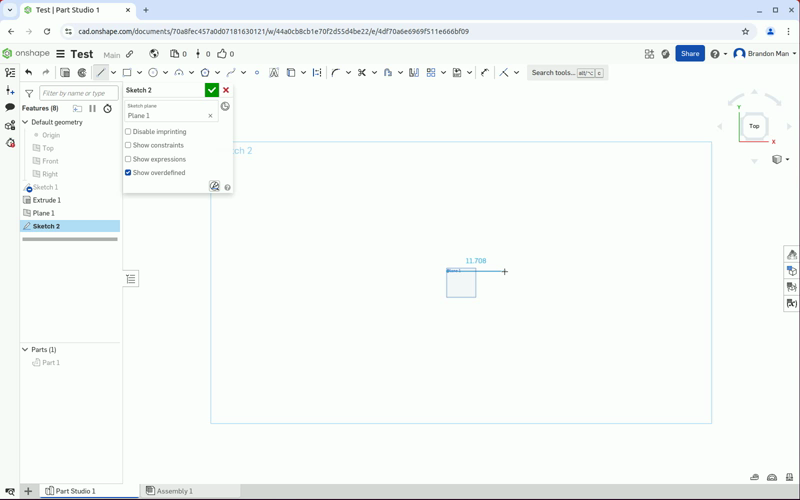
click(504, 271)
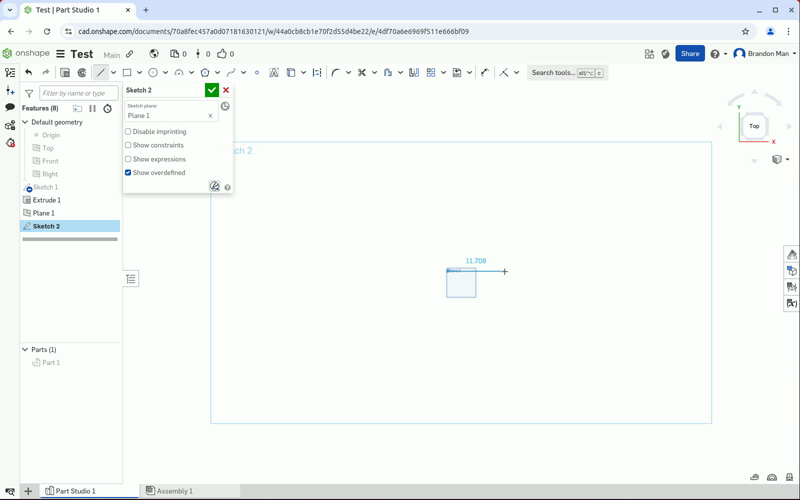
key_up(shift)
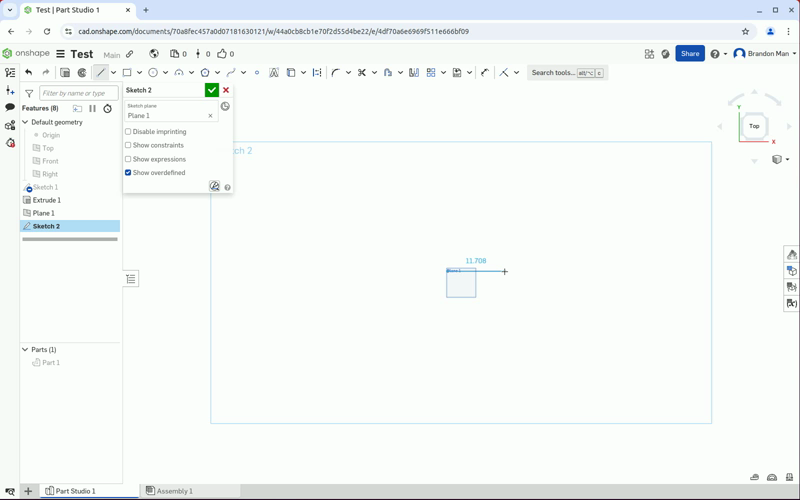
key_down(shift)
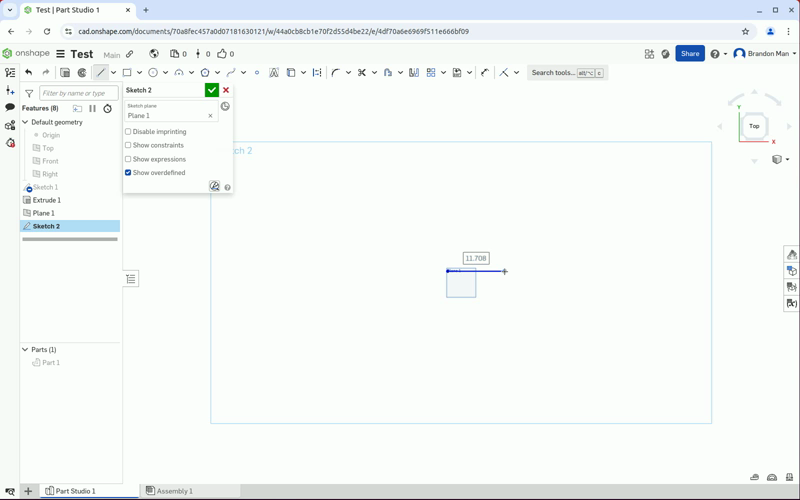
mouse_move(534, 271)
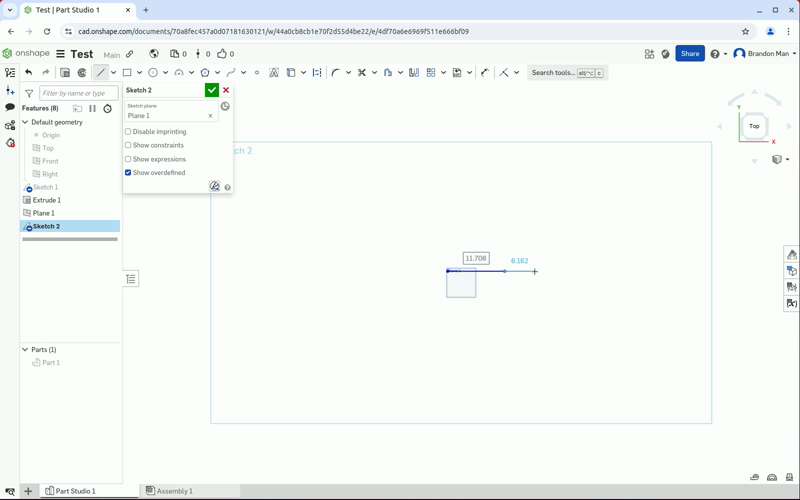
mouse_move(504, 214)
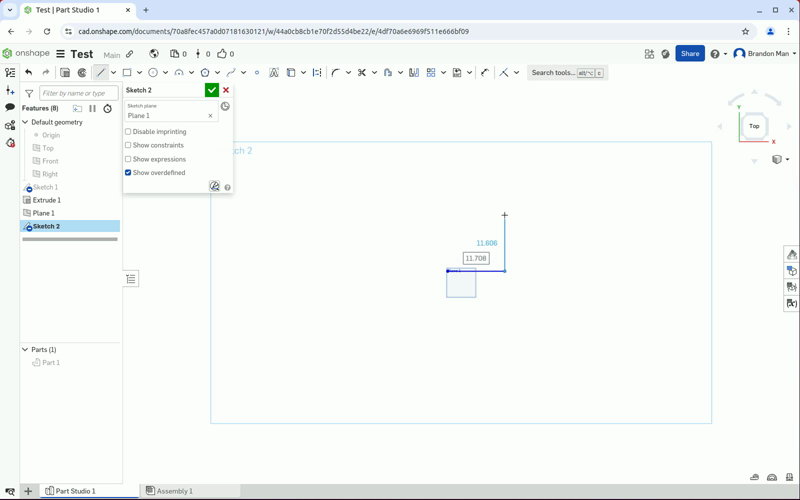
click(504, 214)
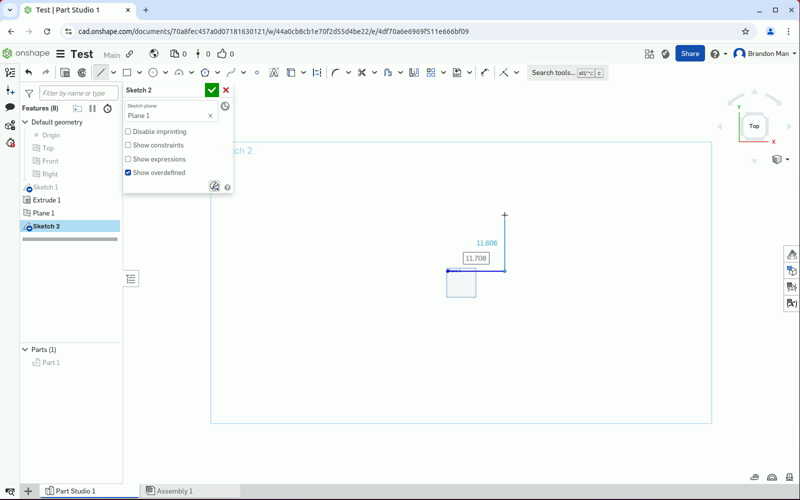
key_up(shift)
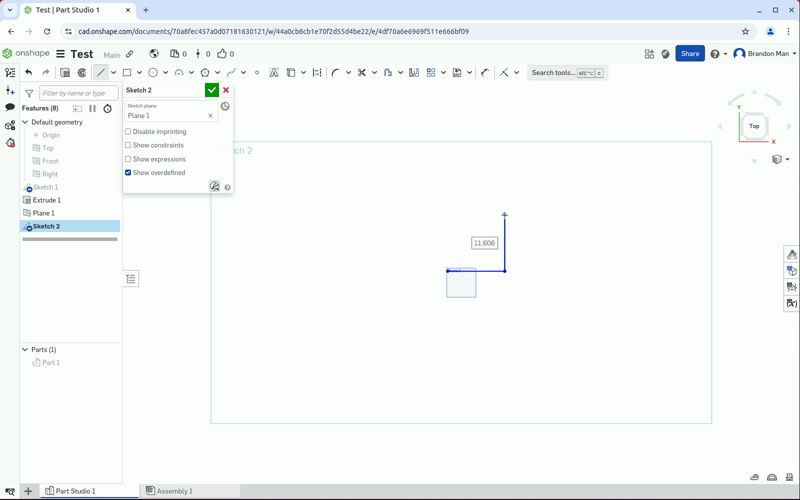
key_down(shift)
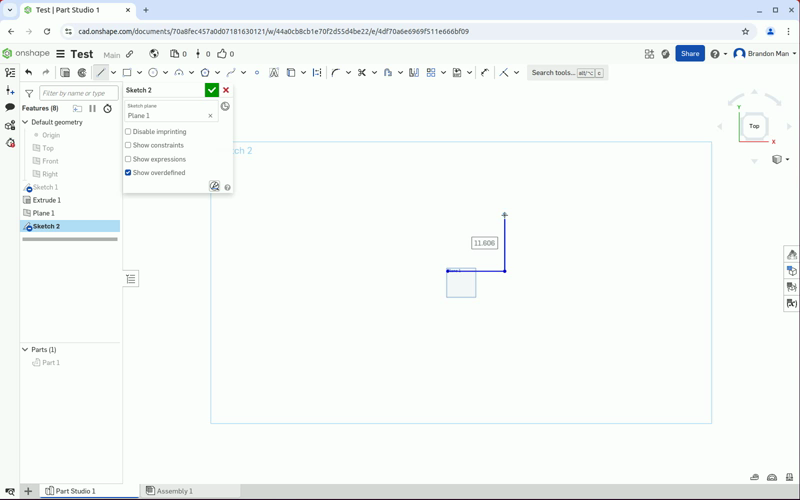
mouse_move(534, 214)
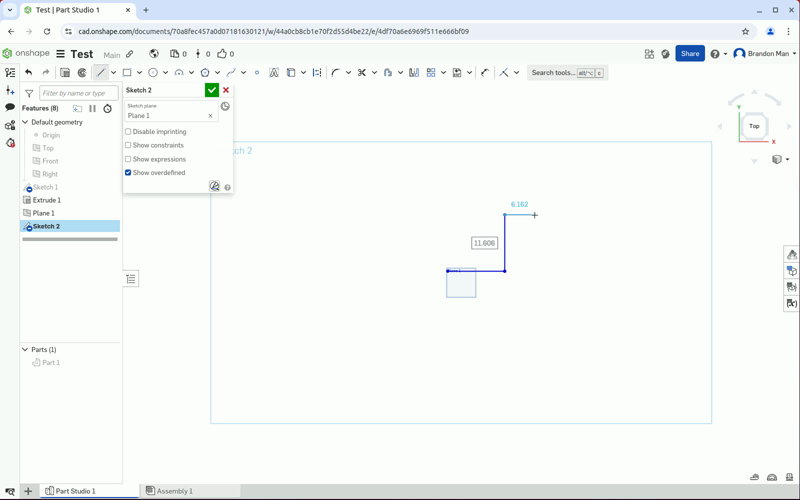
mouse_move(447, 214)
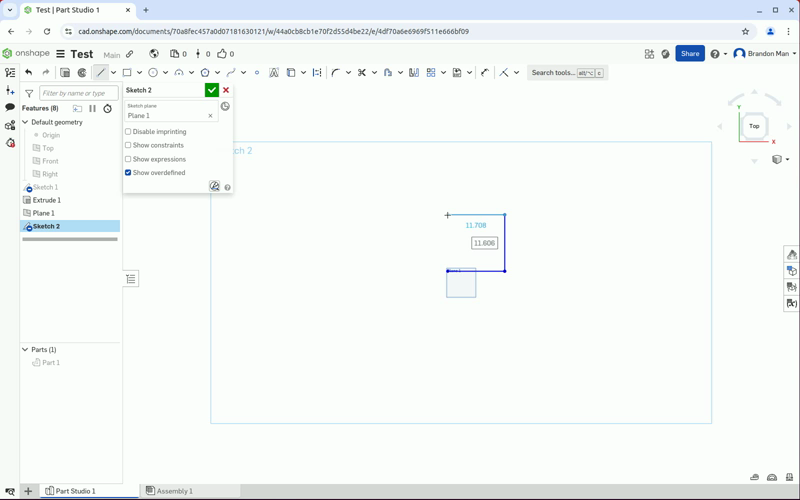
click(447, 214)
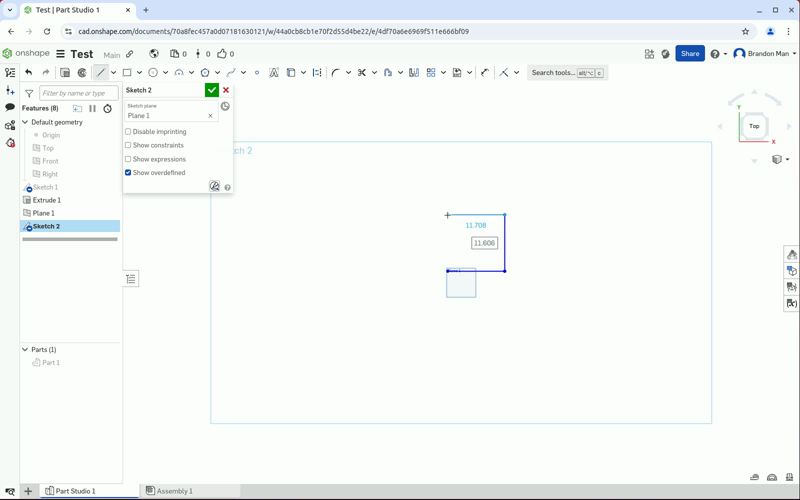
key_up(shift)
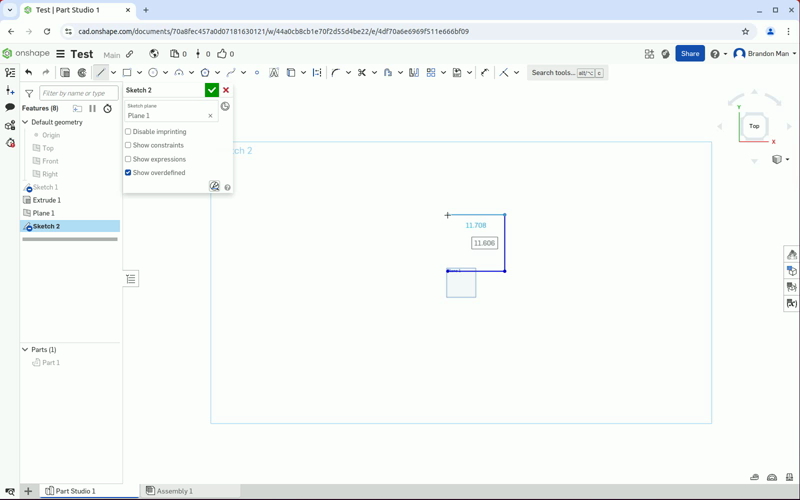
mouse_move(477, 214)
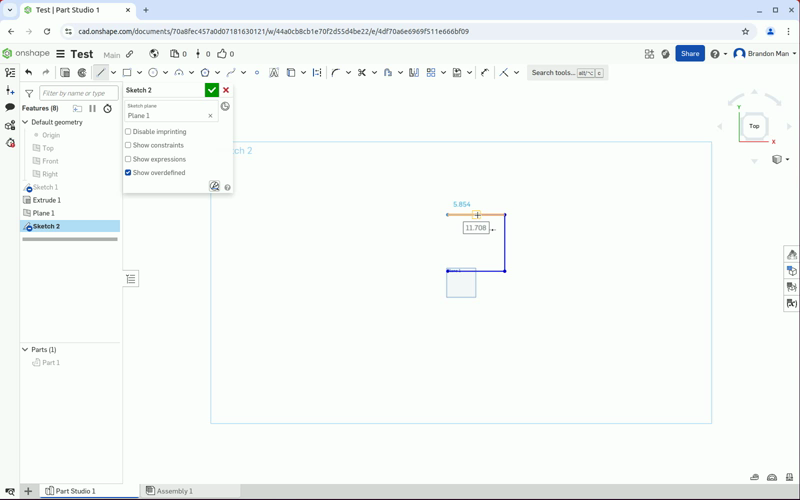
key_down(shift)
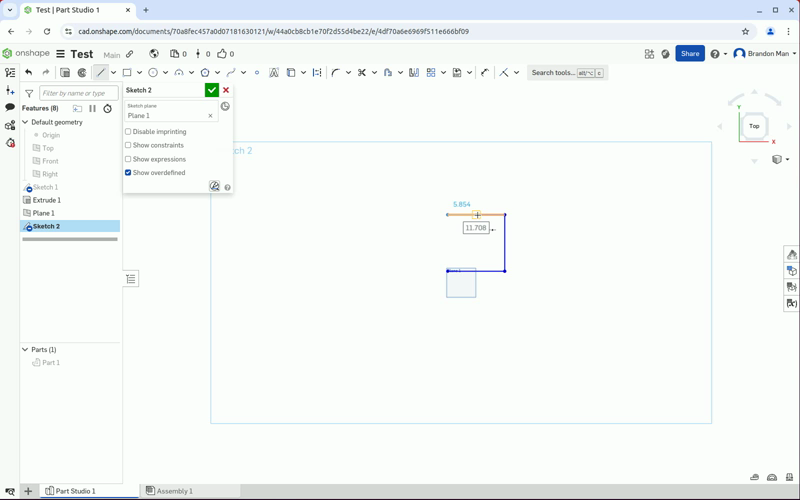
mouse_move(447, 271)
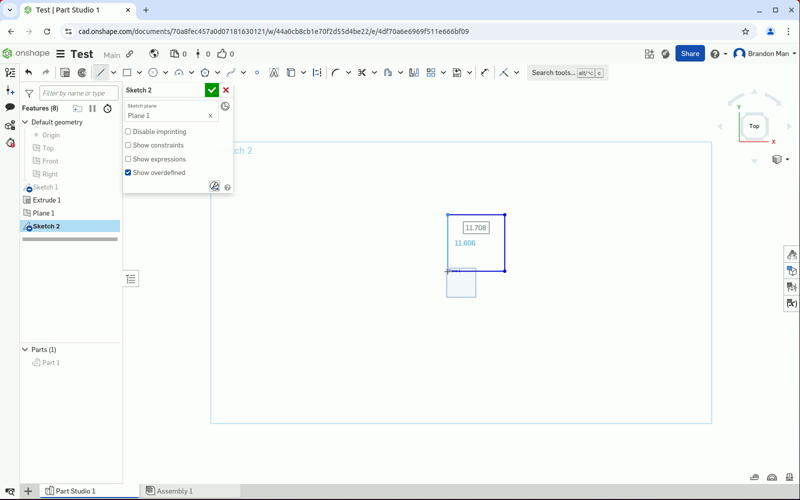
key_up(shift)
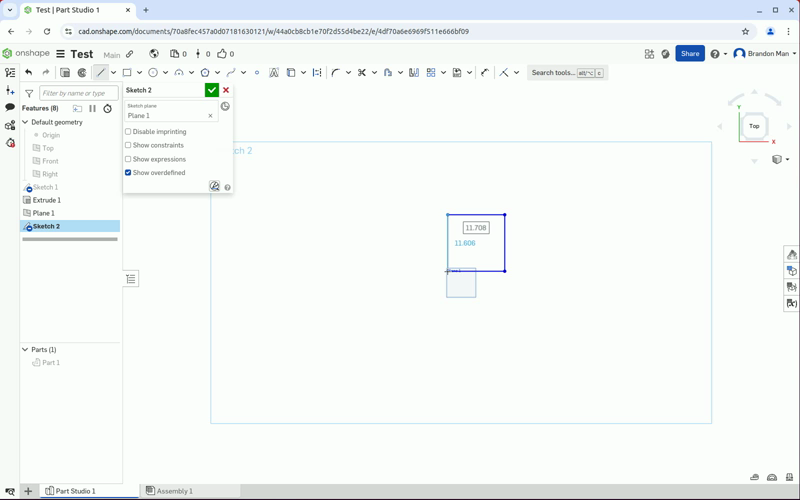
click(447, 271)
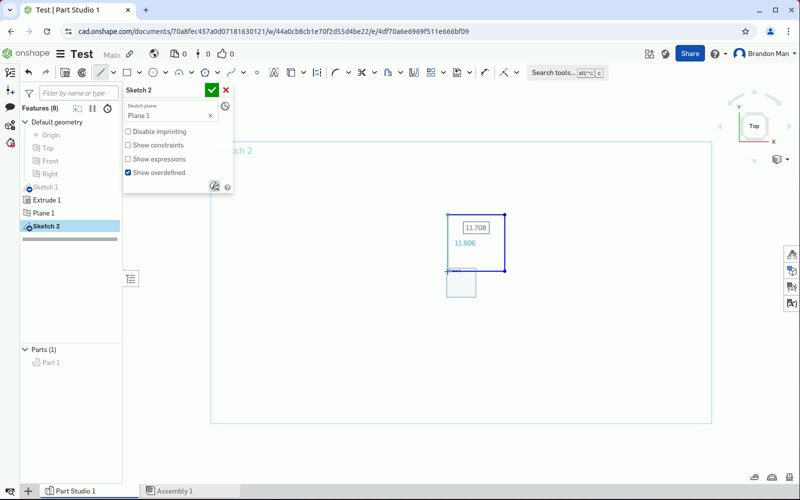
key(esc)
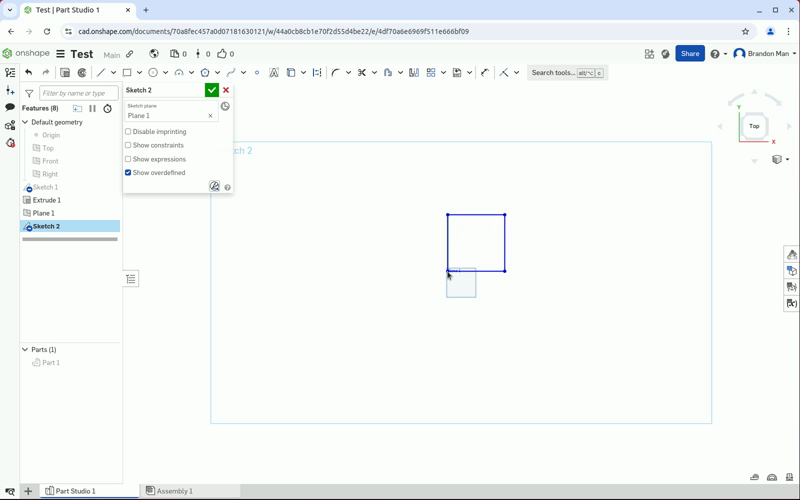
mouse_move(458, 221)
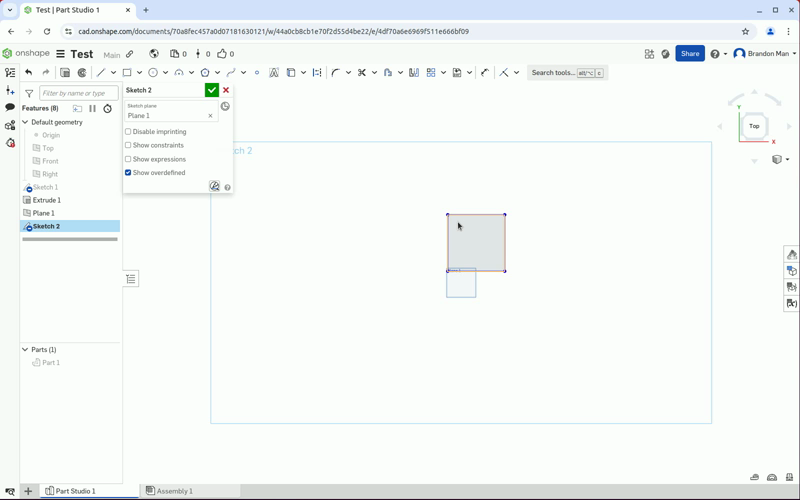
click(458, 221)
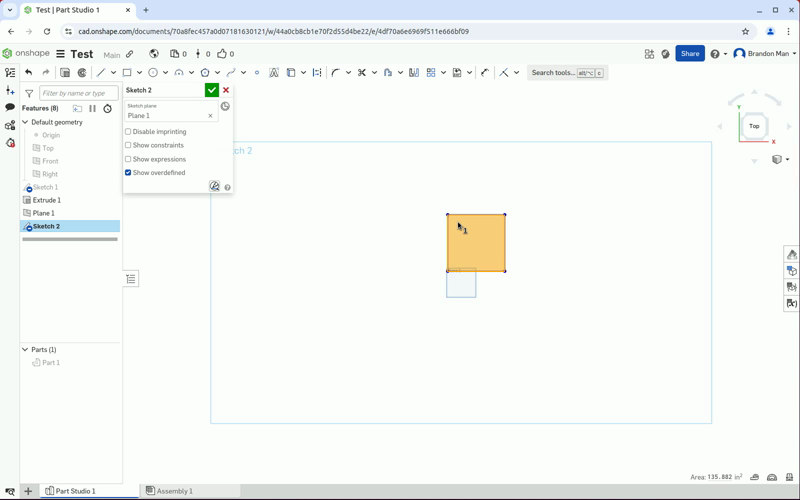
mouse_move(73, 352)
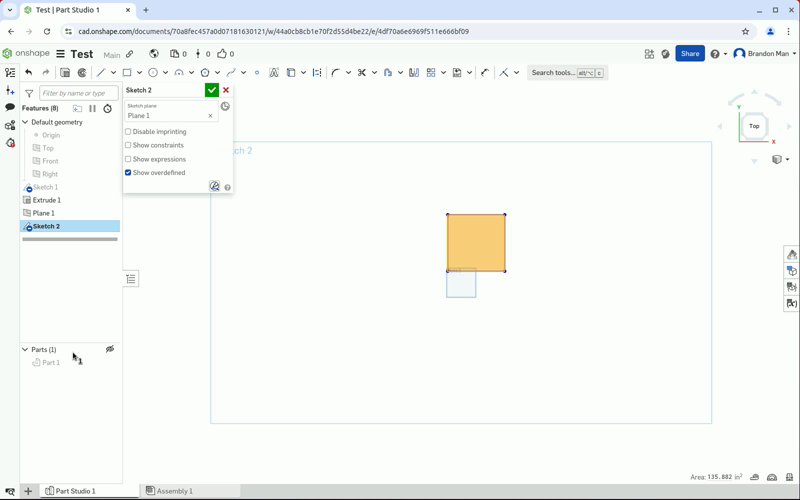
key(shift+y)
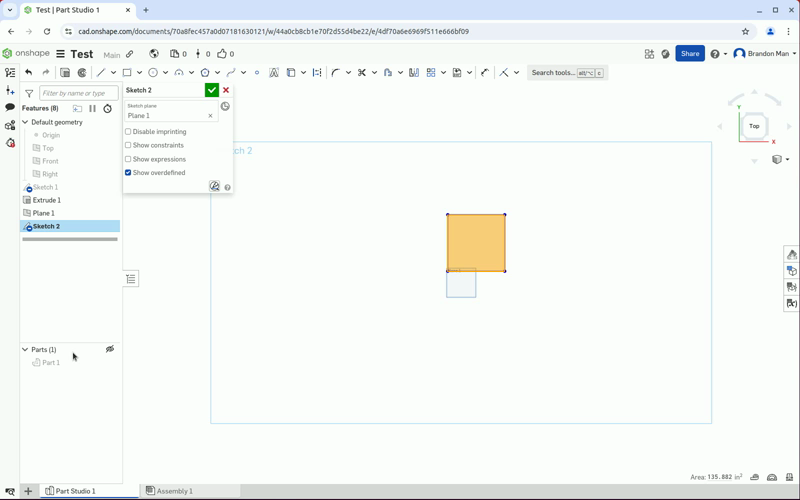
key(shift+e)
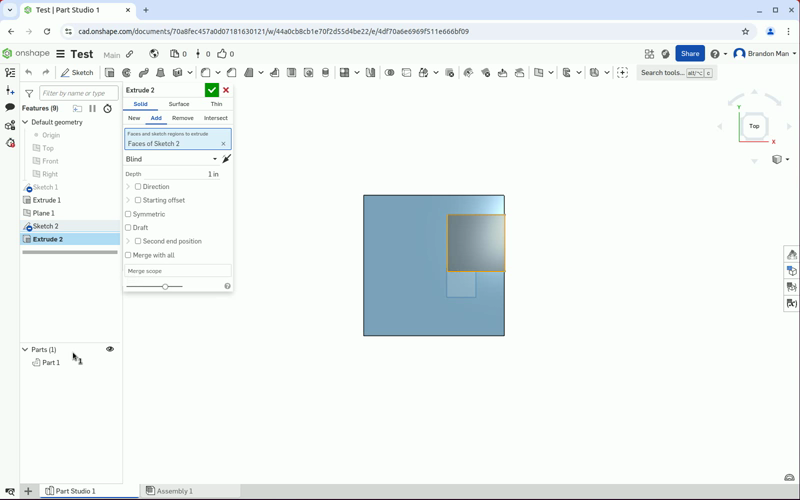
mouse_move(143, 106)
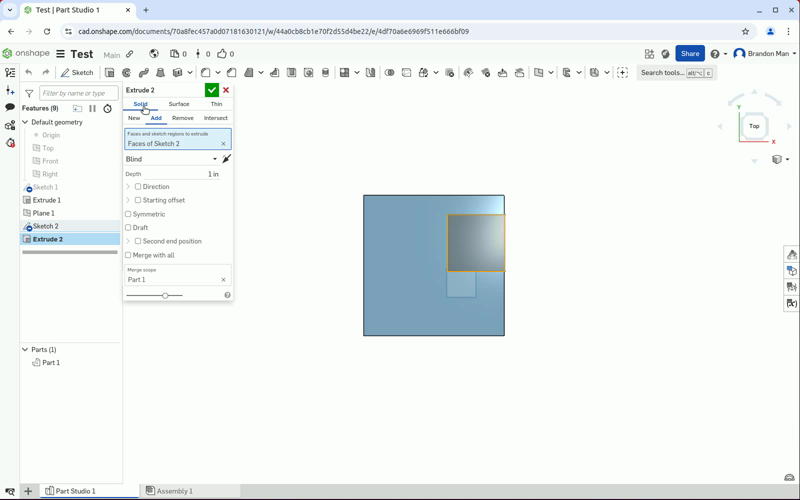
click(143, 106)
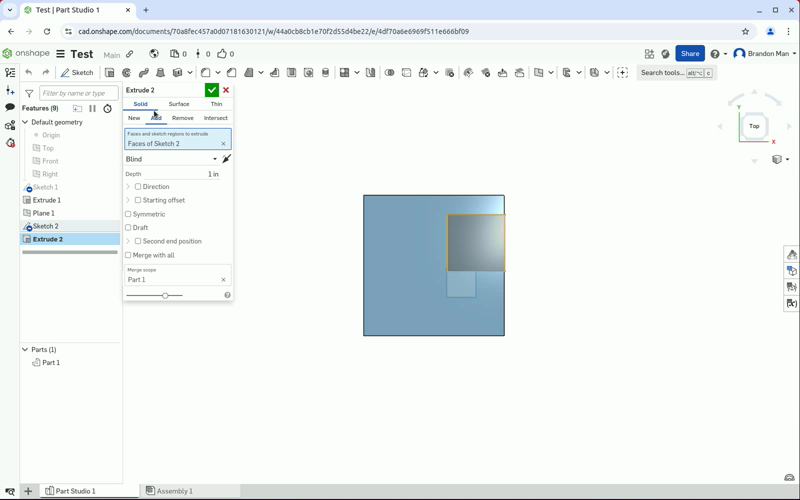
mouse_move(186, 120)
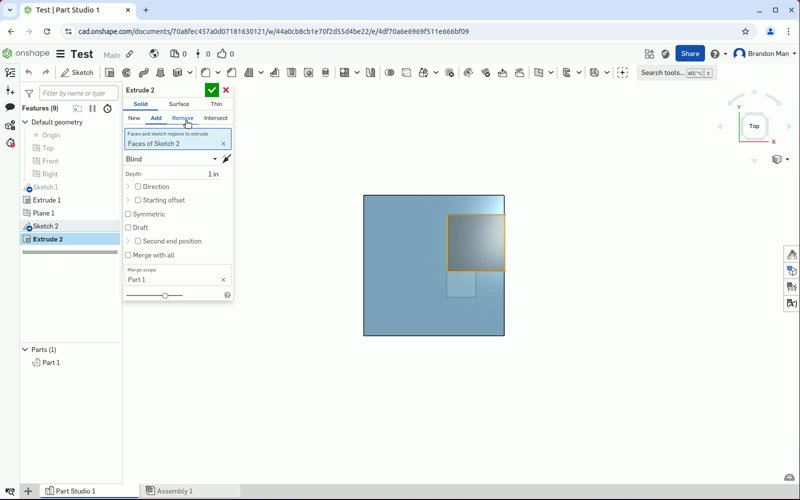
click(186, 120)
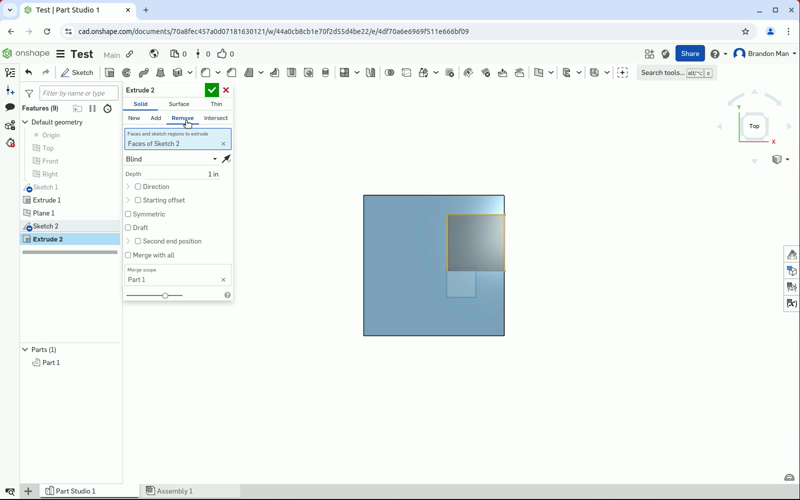
key(tab, 4)
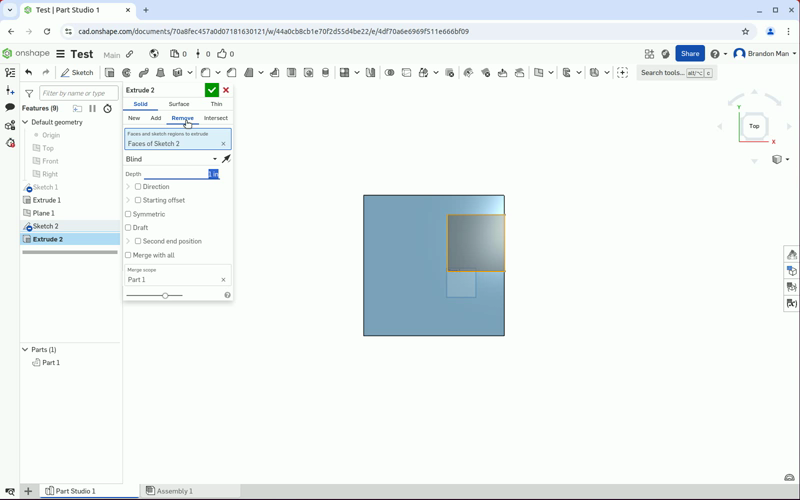
text(11.554)
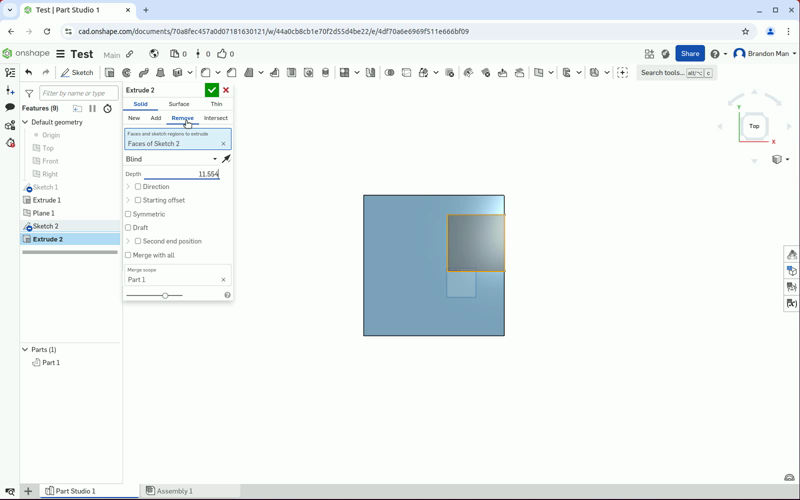
key(tab, 6)
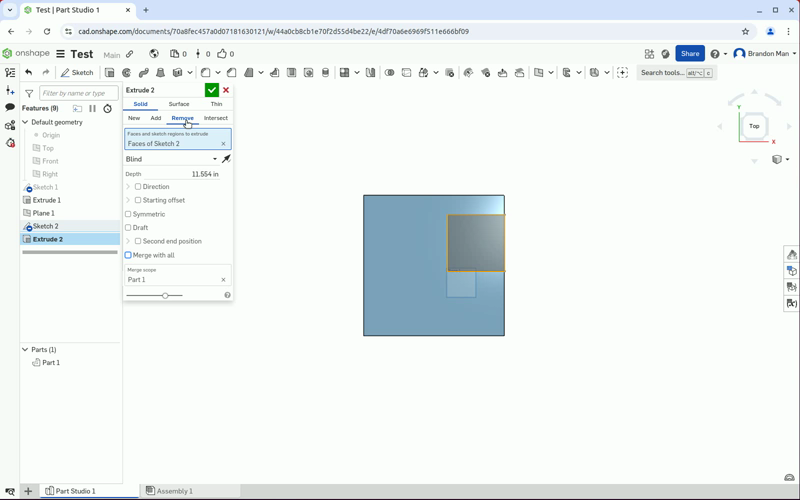
key(space)
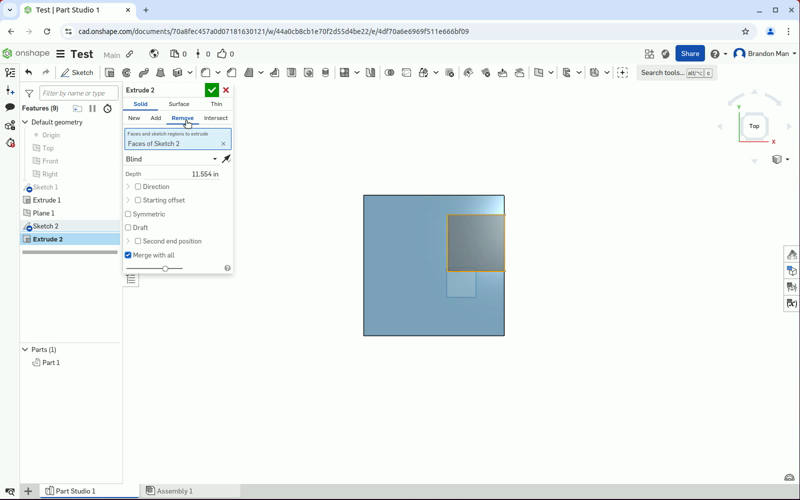
key(enter)
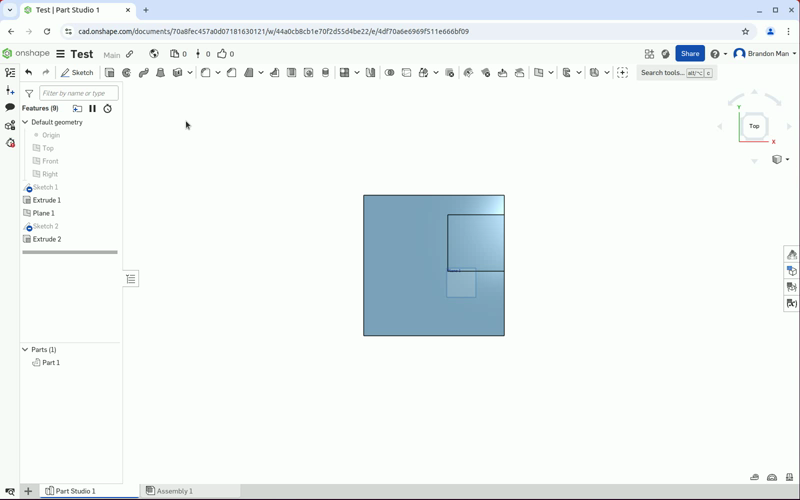
key(shift+h)
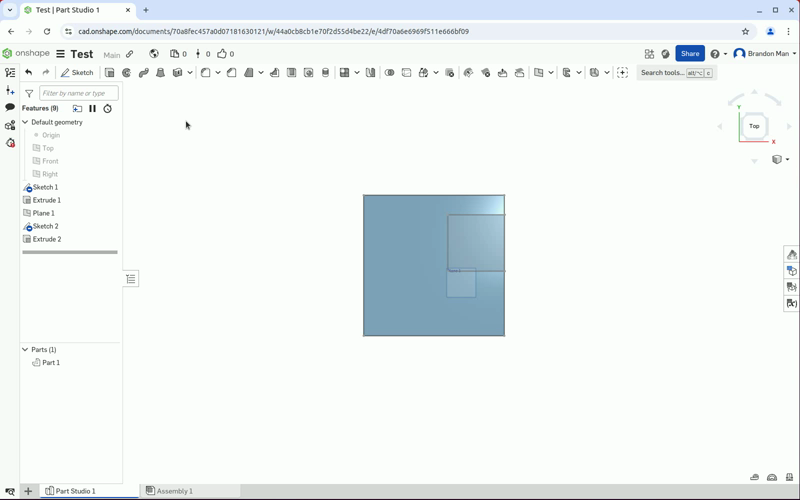
key(shift+h)
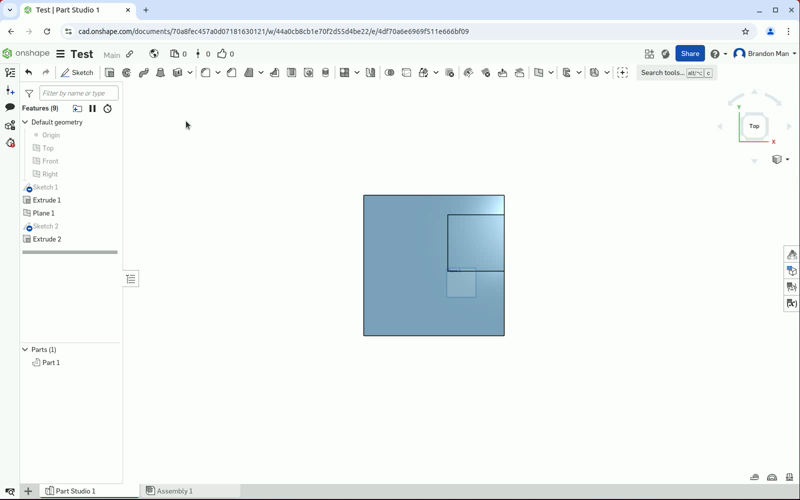
mouse_move(73, 189)
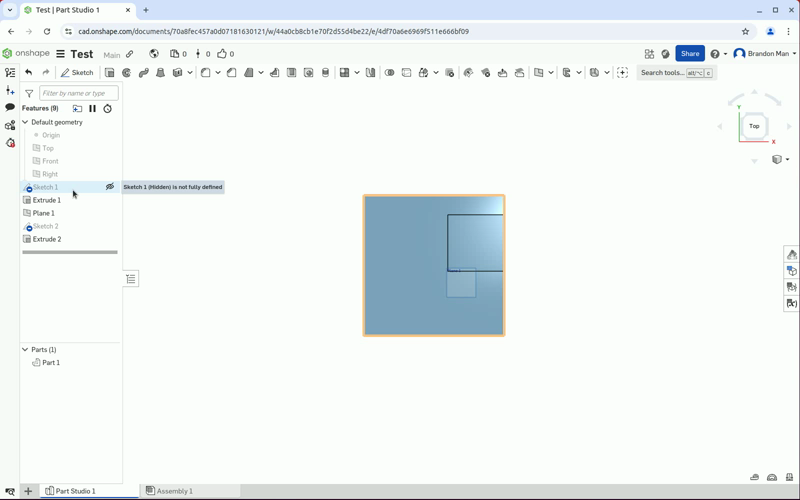
click(73, 189)
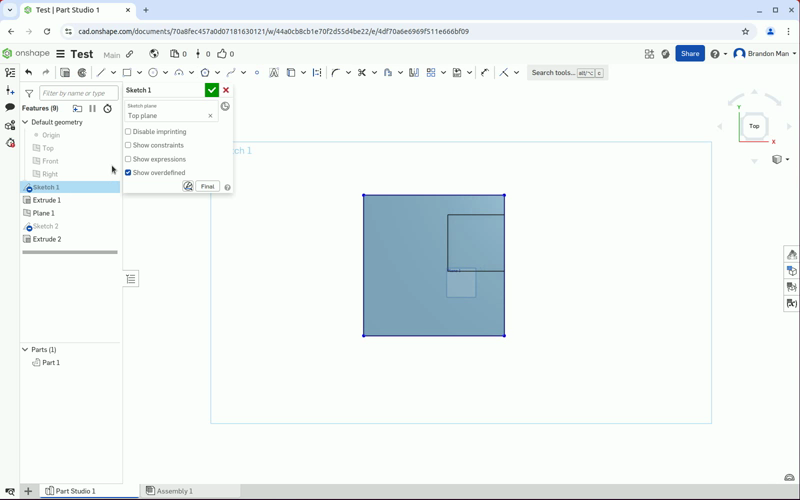
mouse_move(229, 92)
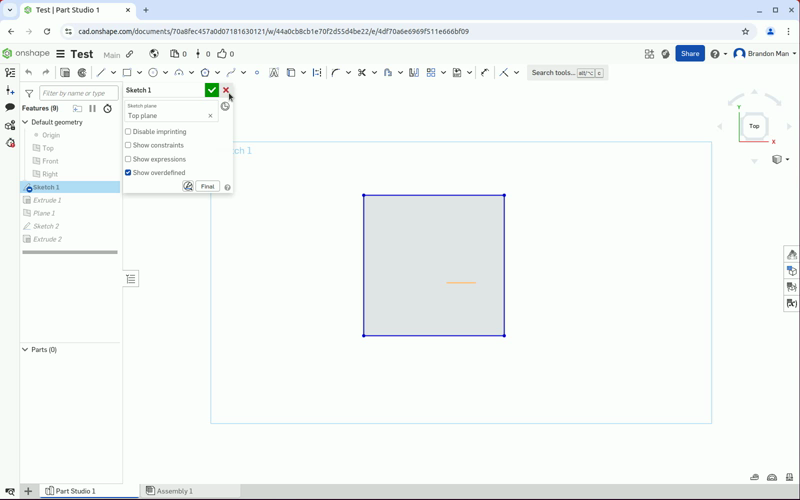
click(229, 92)
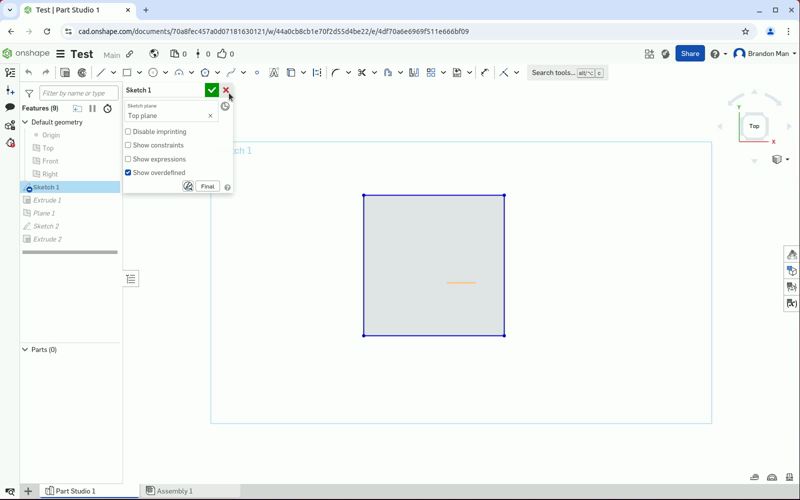
key(shift+s)
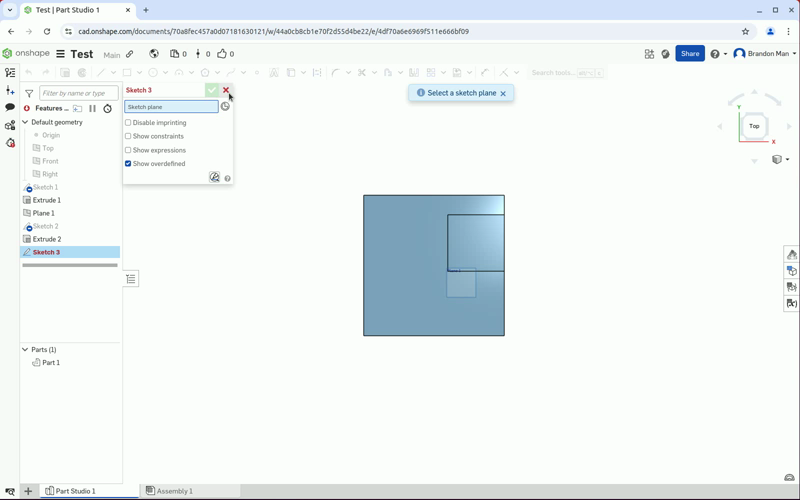
mouse_move(73, 215)
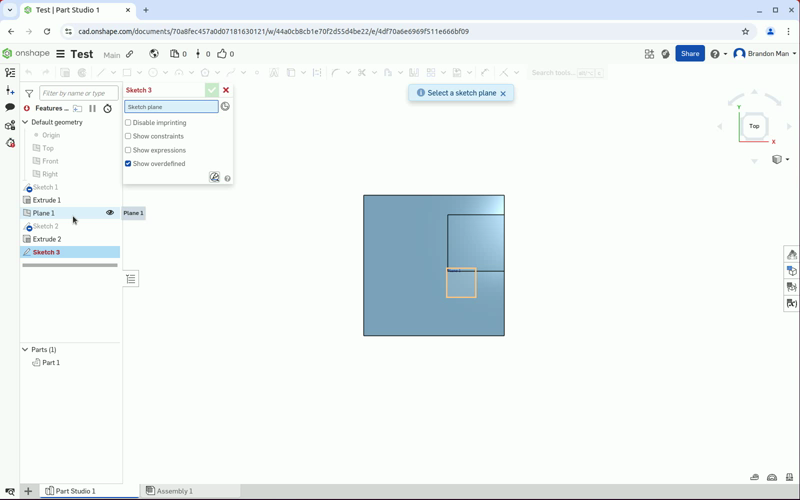
click(73, 215)
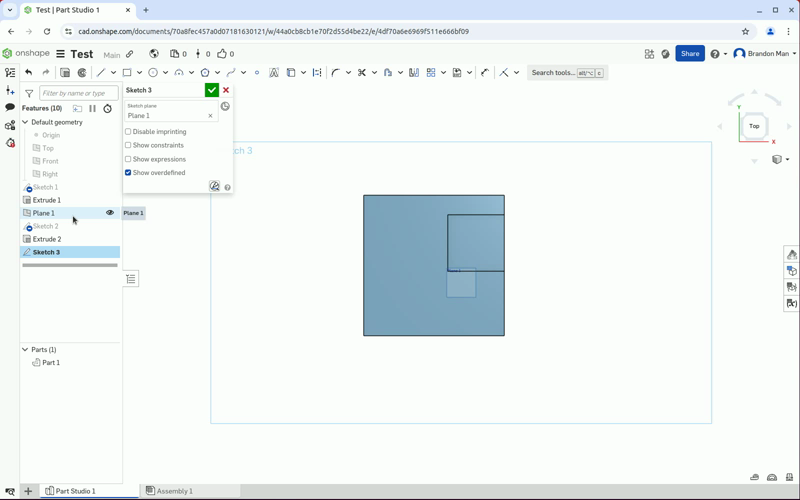
mouse_move(73, 352)
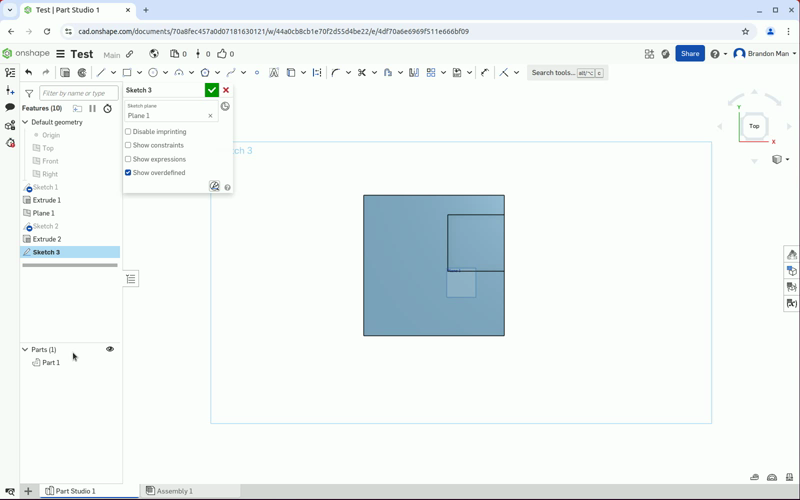
key(y)
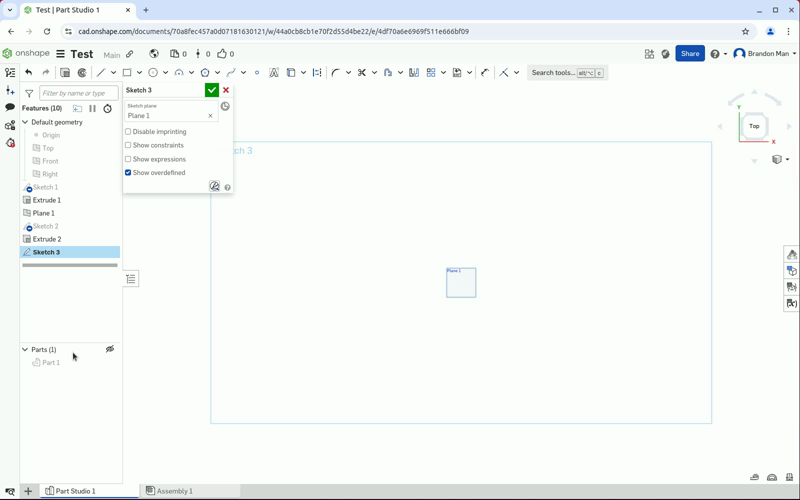
key(l)
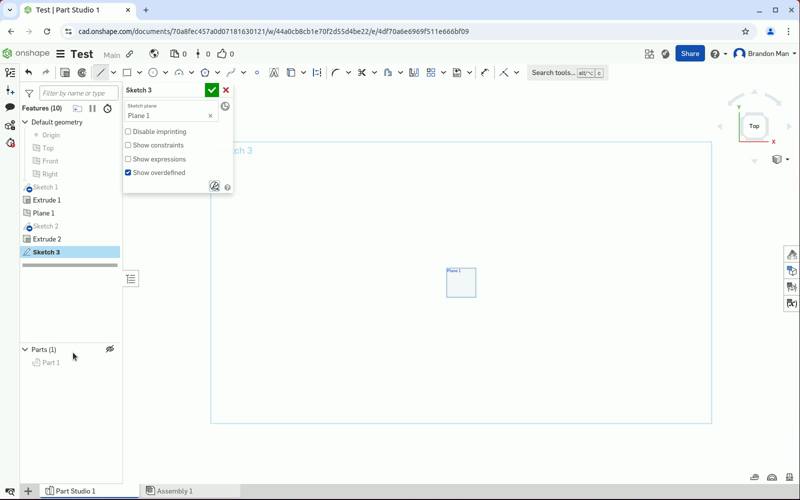
key_down(shift)
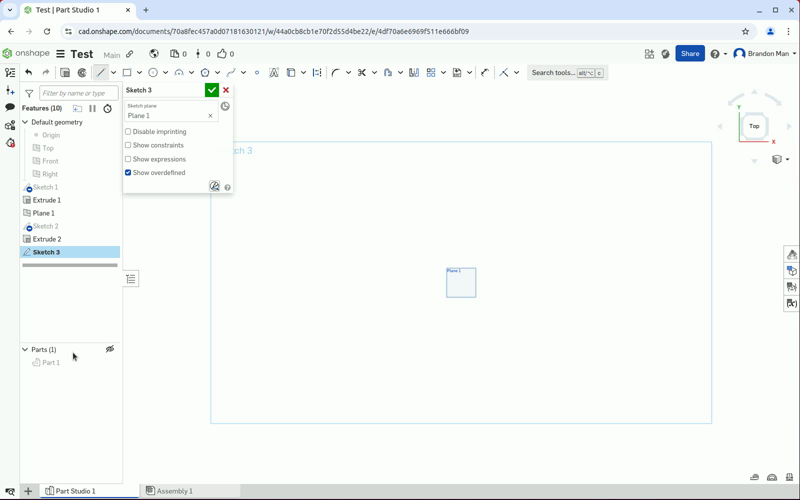
mouse_move(391, 335)
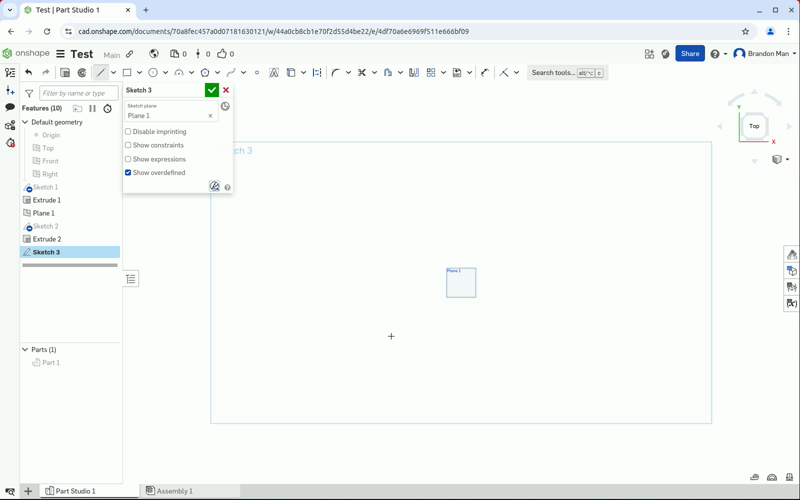
click(391, 335)
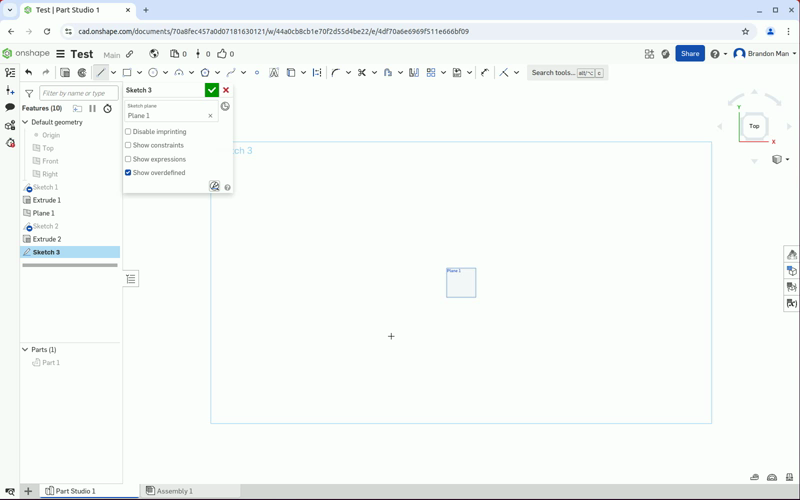
key_up(shift)
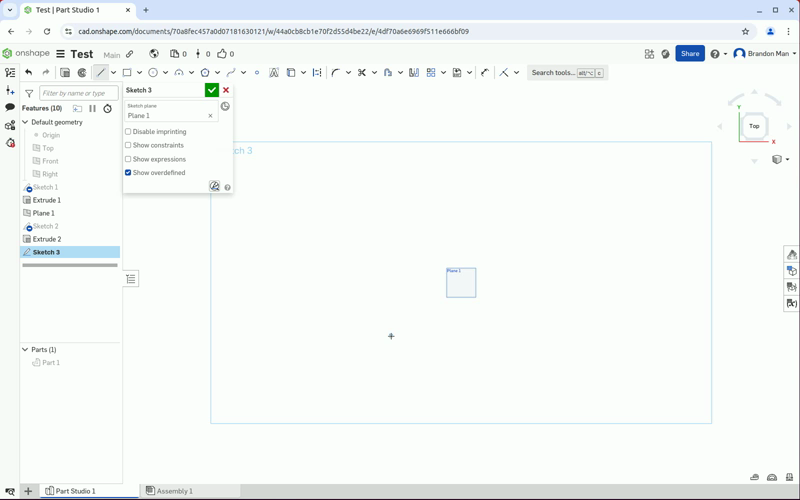
key_down(shift)
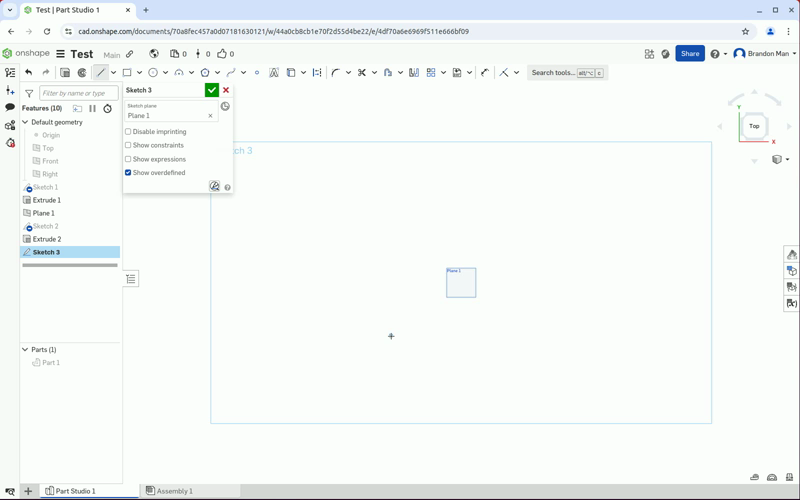
mouse_move(421, 335)
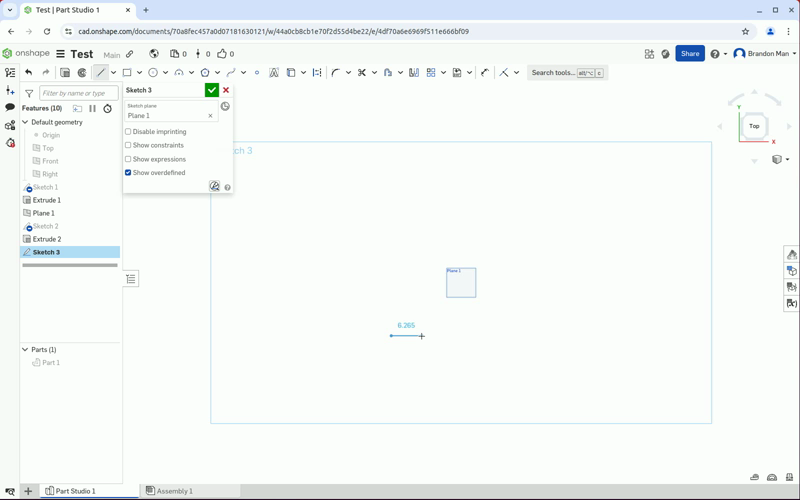
mouse_move(419, 335)
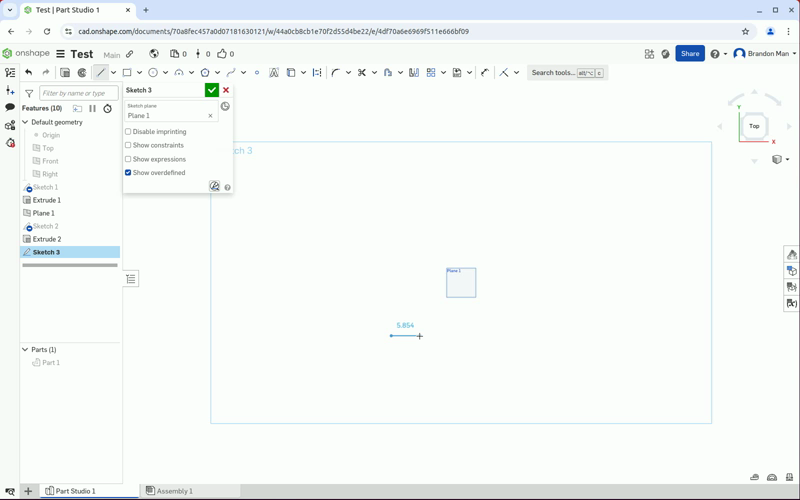
click(419, 335)
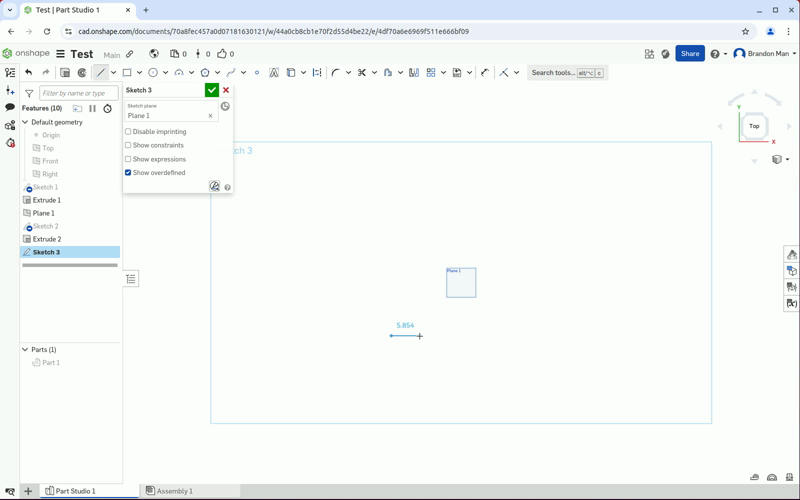
key_up(shift)
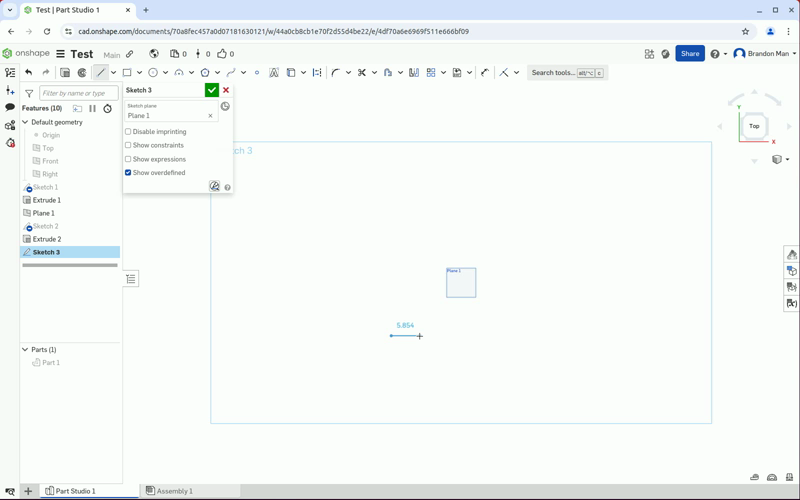
key_down(shift)
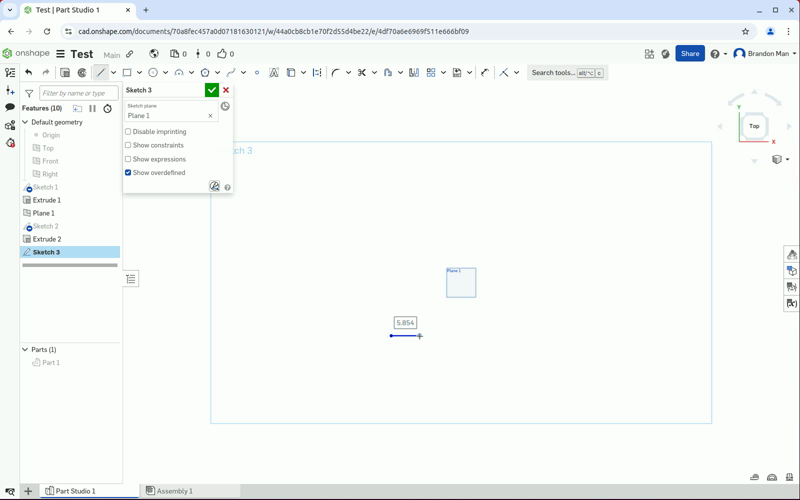
mouse_move(419, 223)
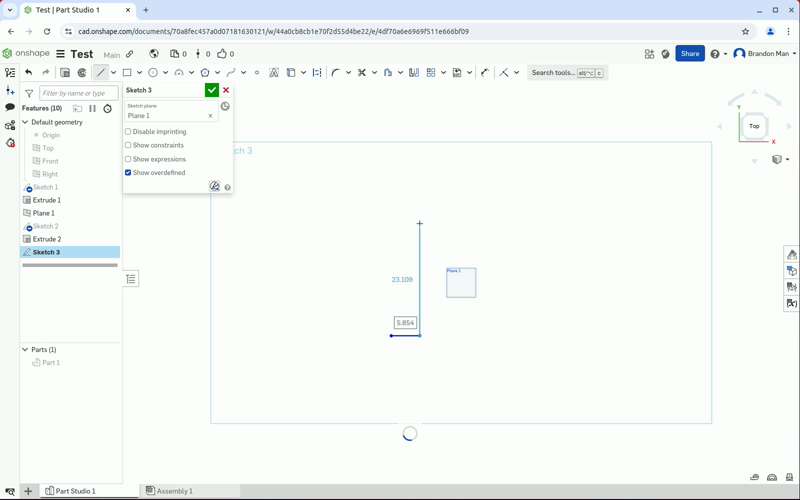
click(419, 223)
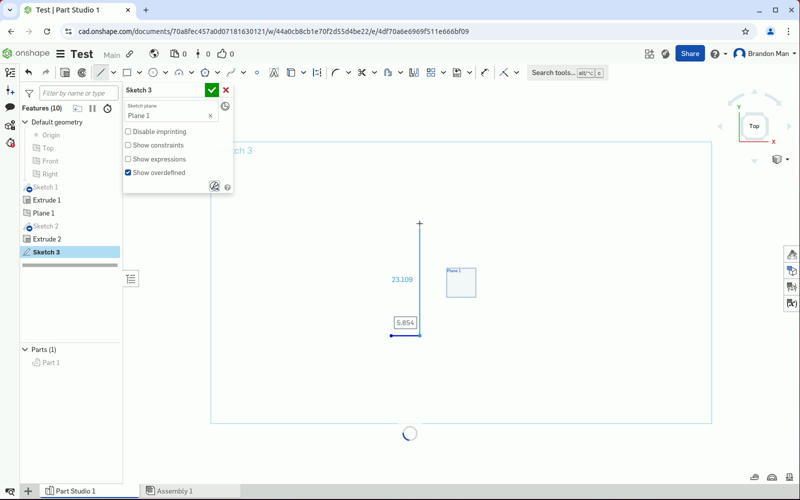
key_up(shift)
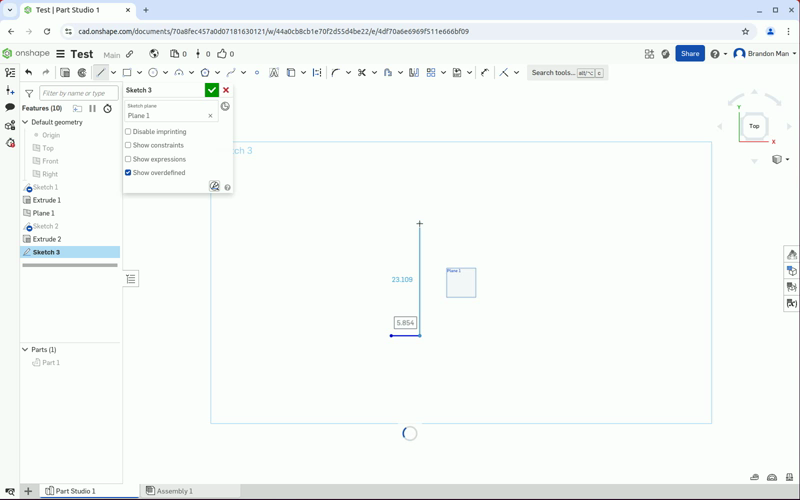
key_down(shift)
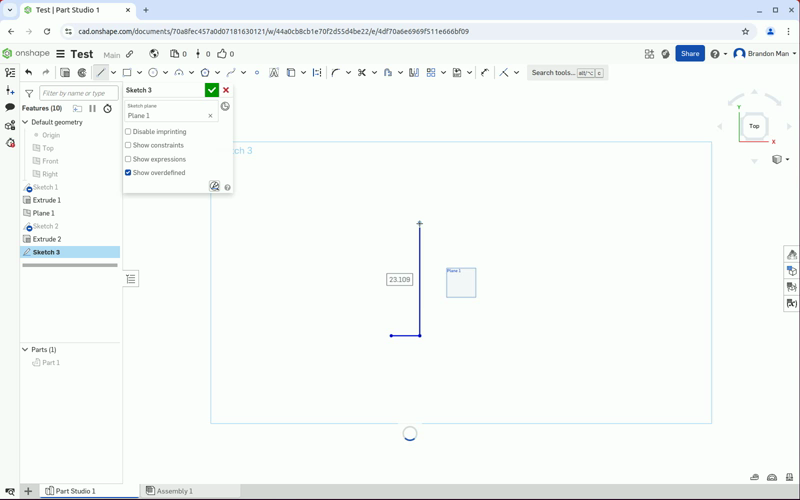
mouse_move(450, 223)
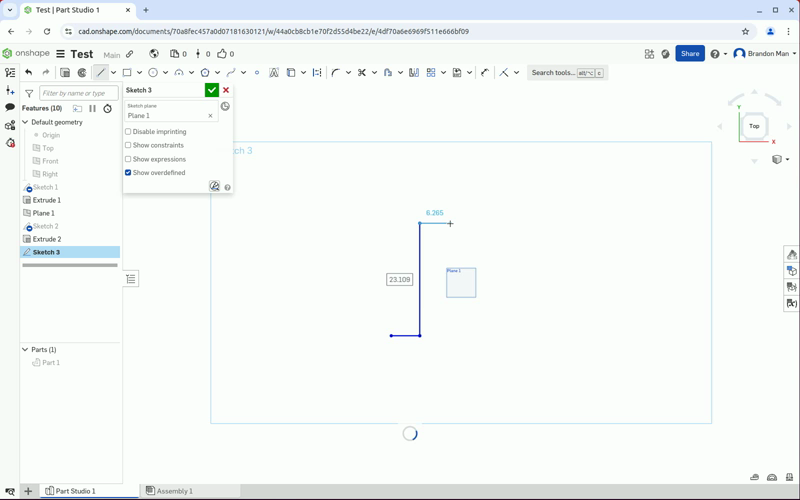
mouse_move(391, 223)
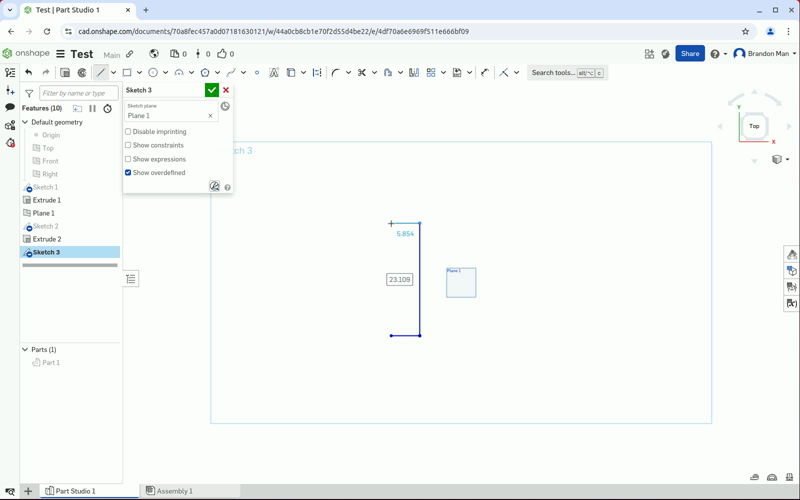
click(391, 223)
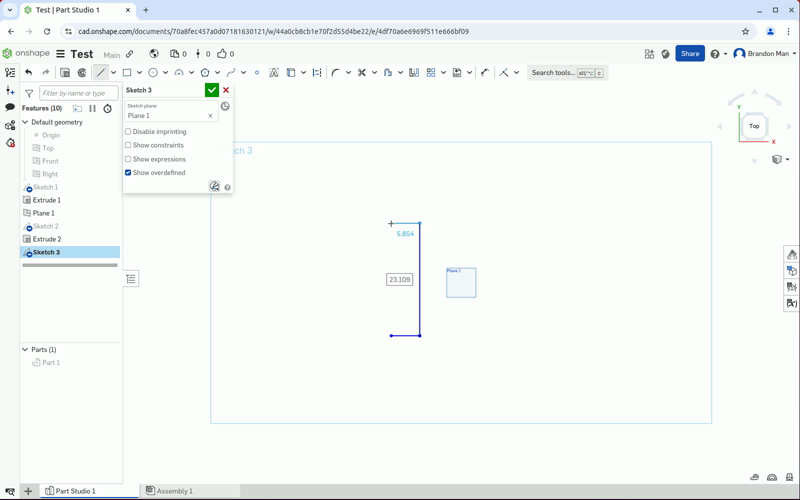
key_up(shift)
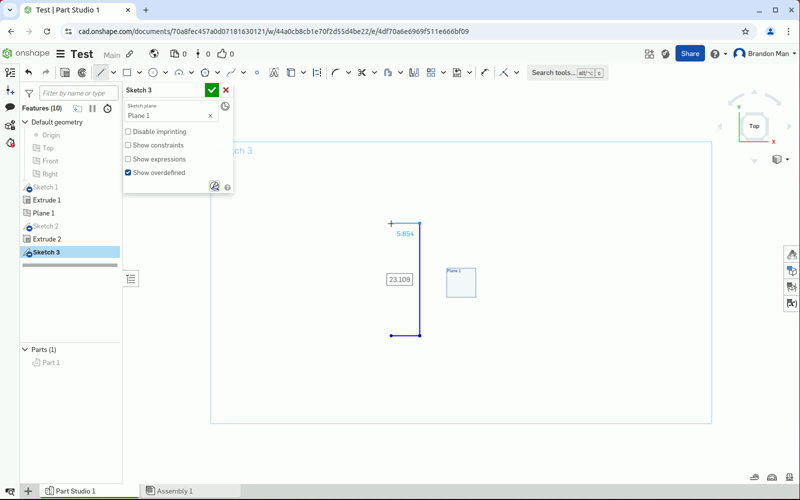
key_down(shift)
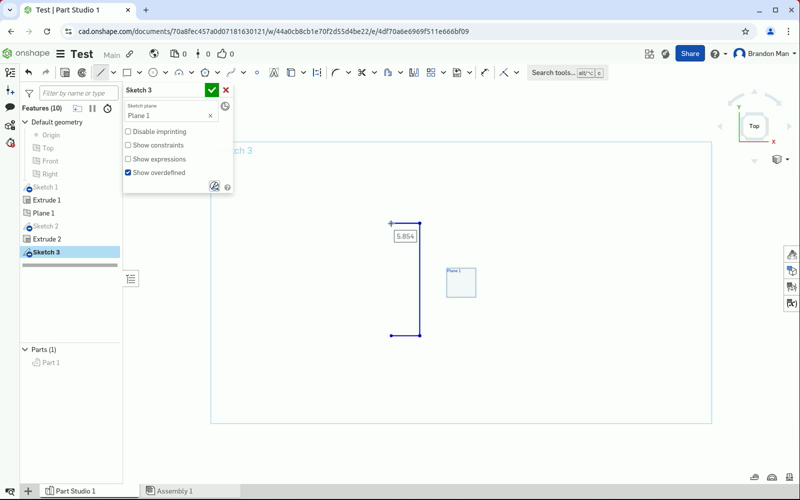
mouse_move(391, 335)
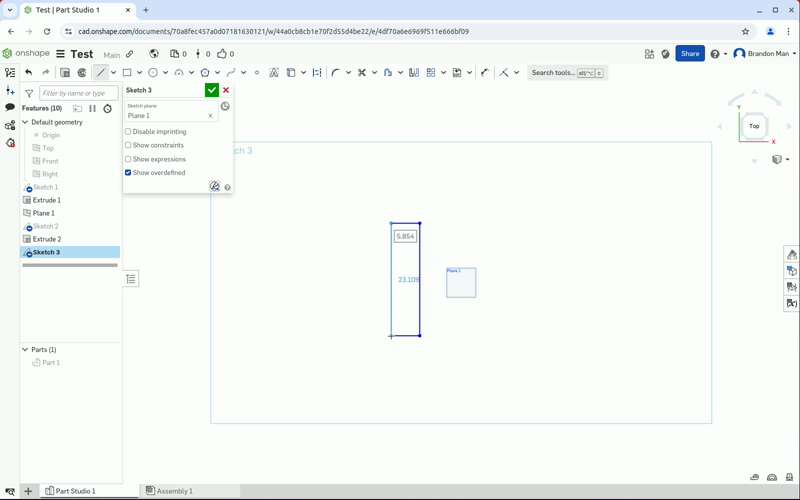
key_up(shift)
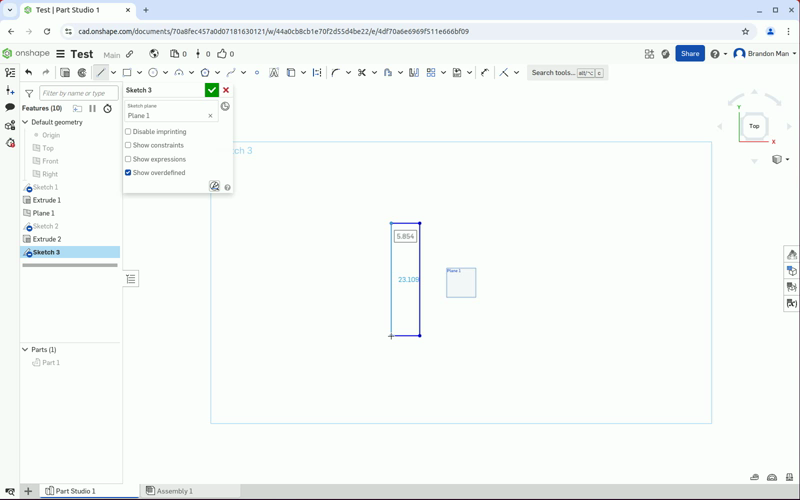
click(391, 335)
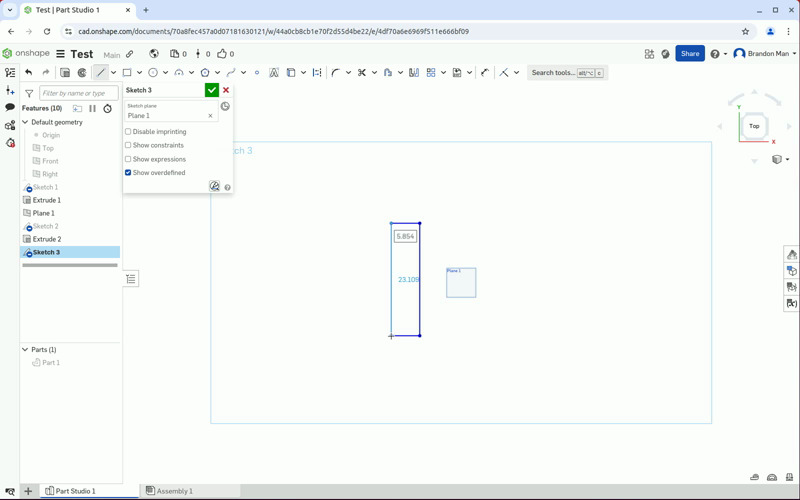
key(esc)
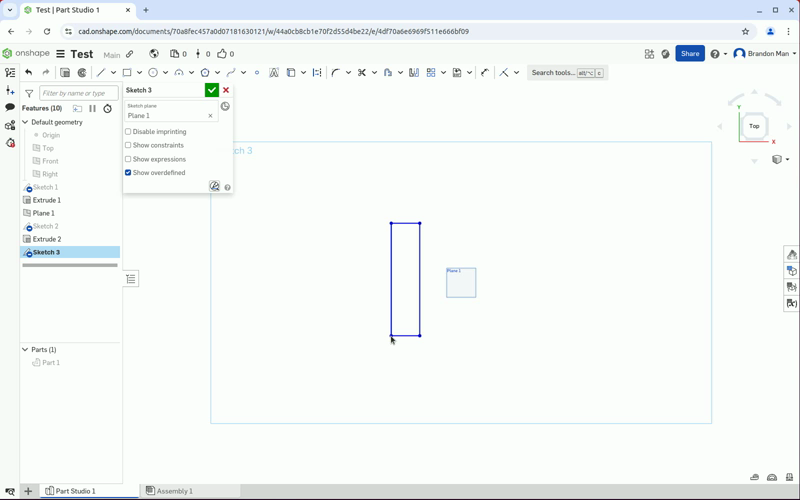
mouse_move(395, 240)
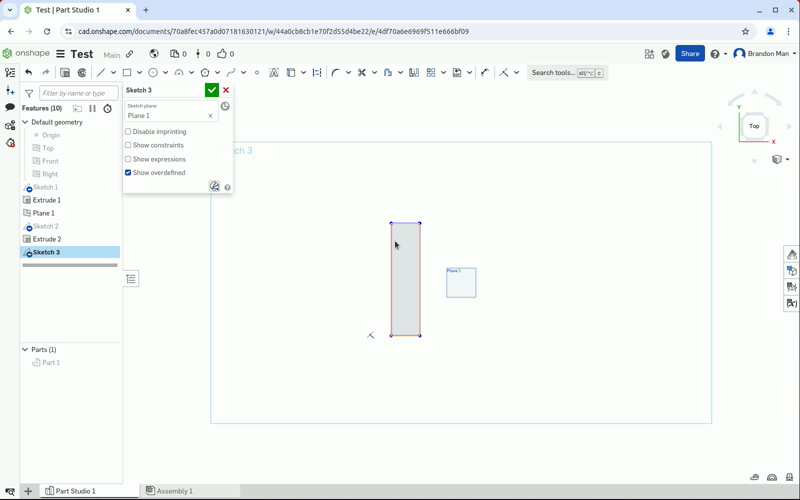
click(395, 240)
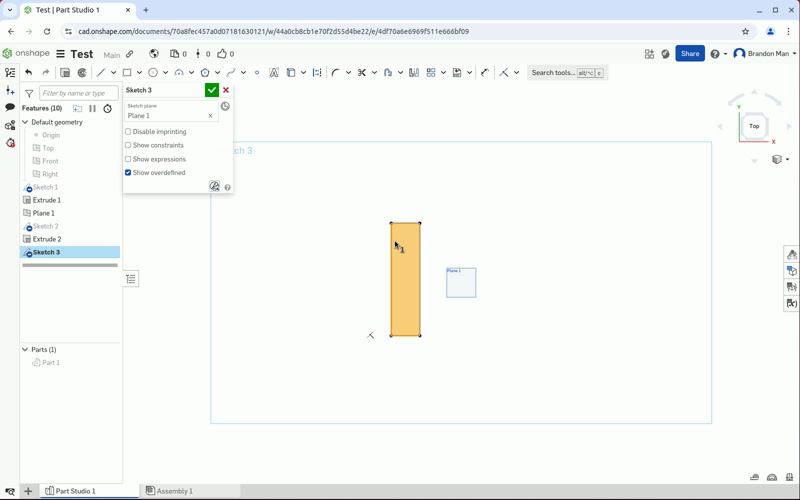
mouse_move(73, 352)
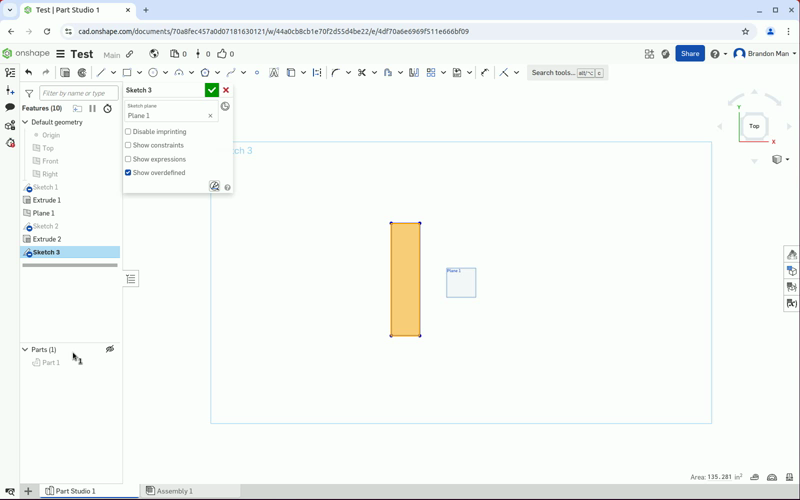
key(shift+y)
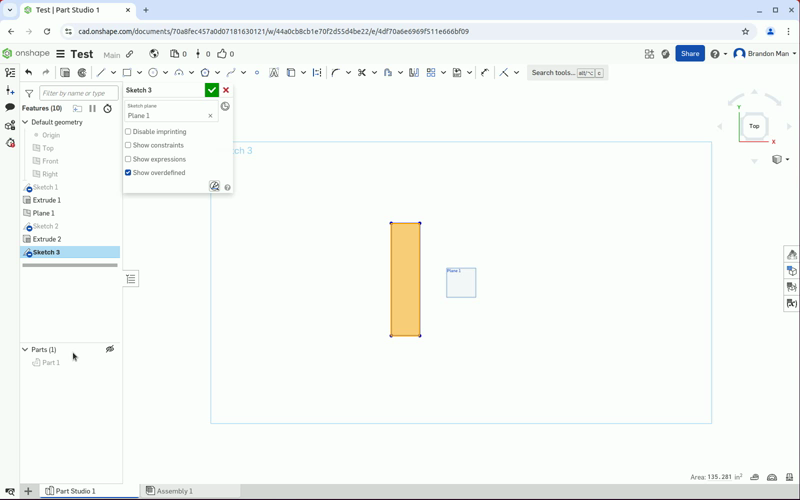
key(shift+e)
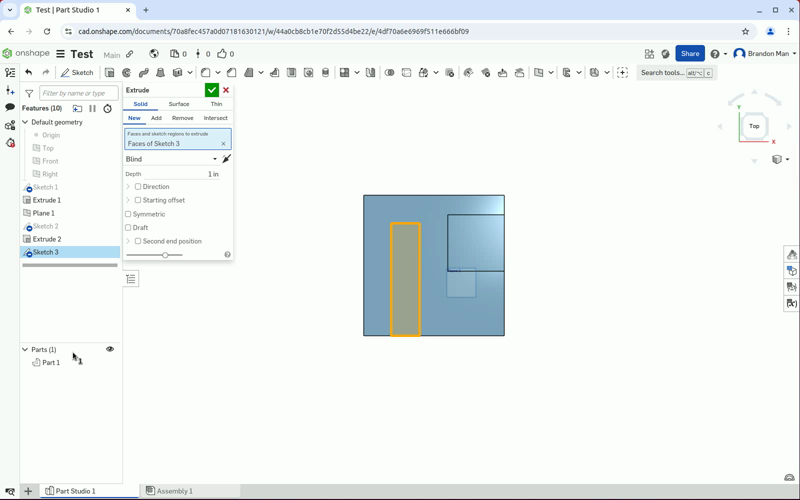
mouse_move(143, 106)
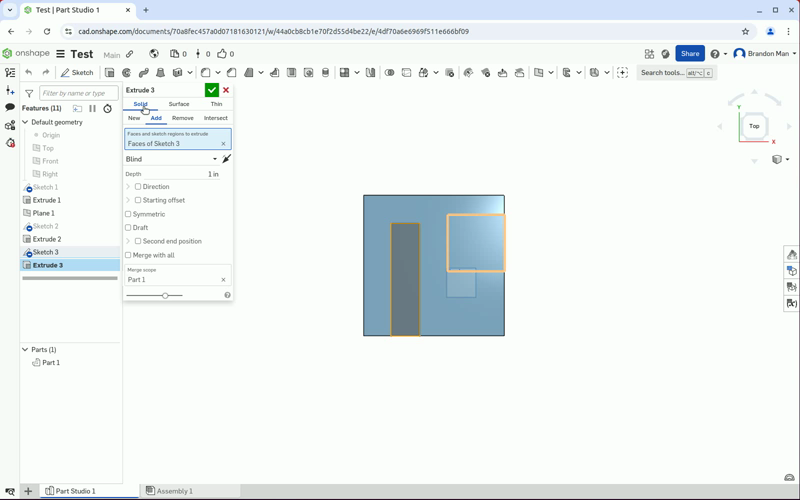
click(143, 106)
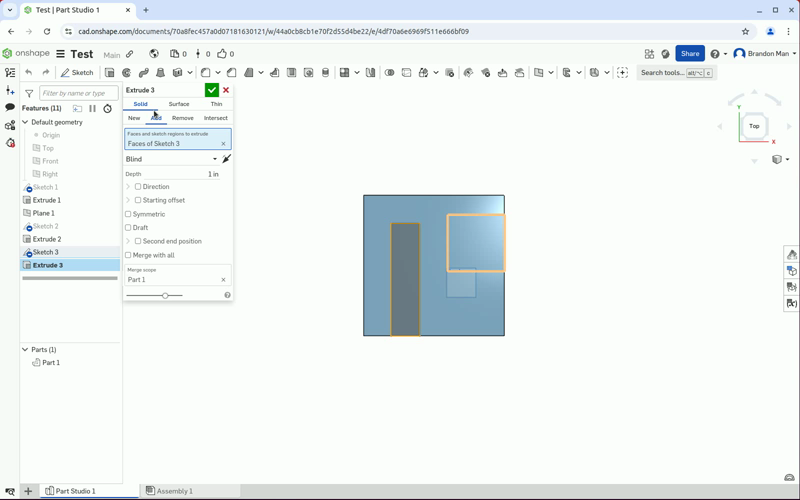
mouse_move(186, 120)
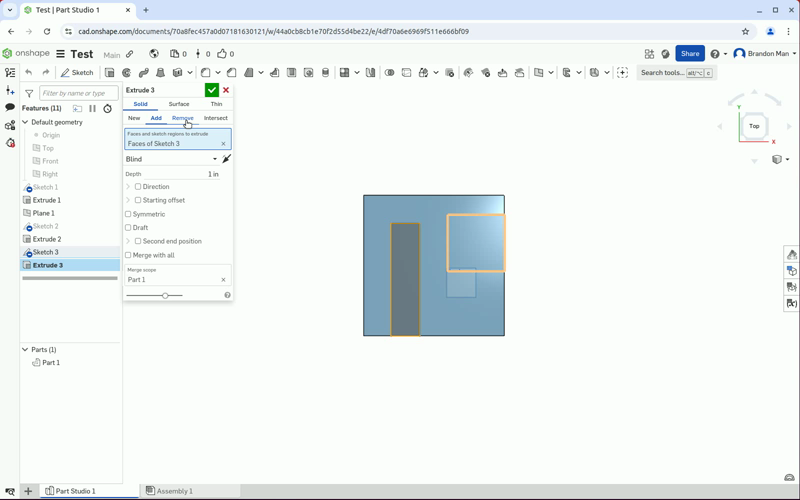
click(186, 120)
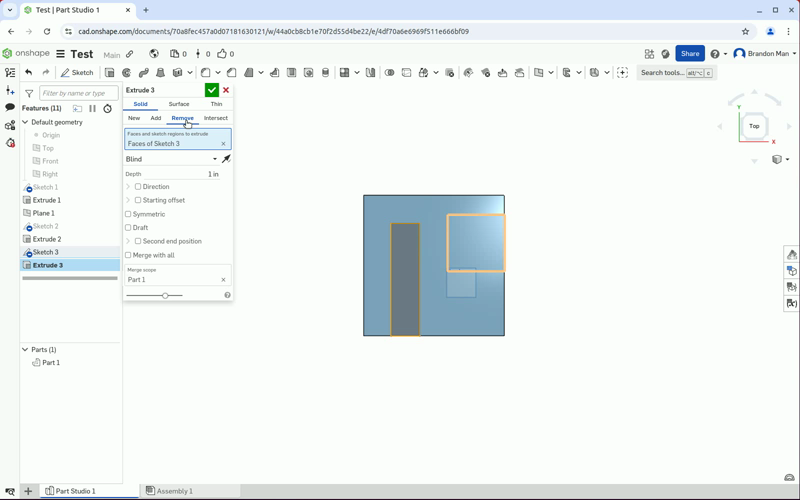
key(tab, 4)
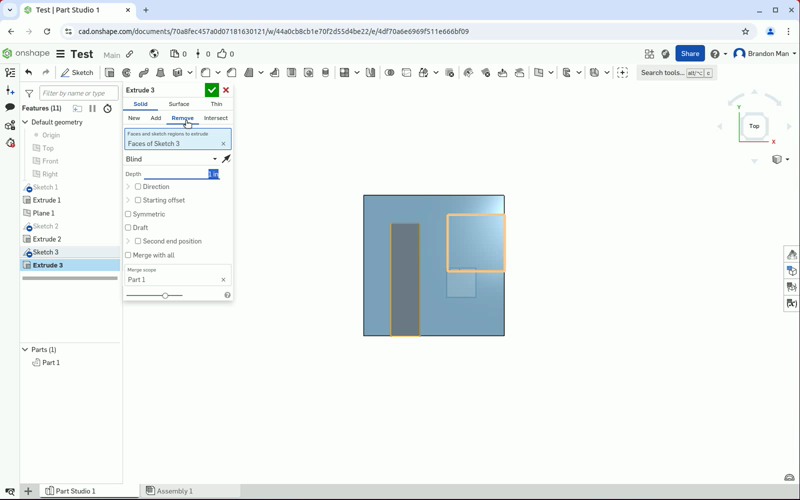
text(11.554)
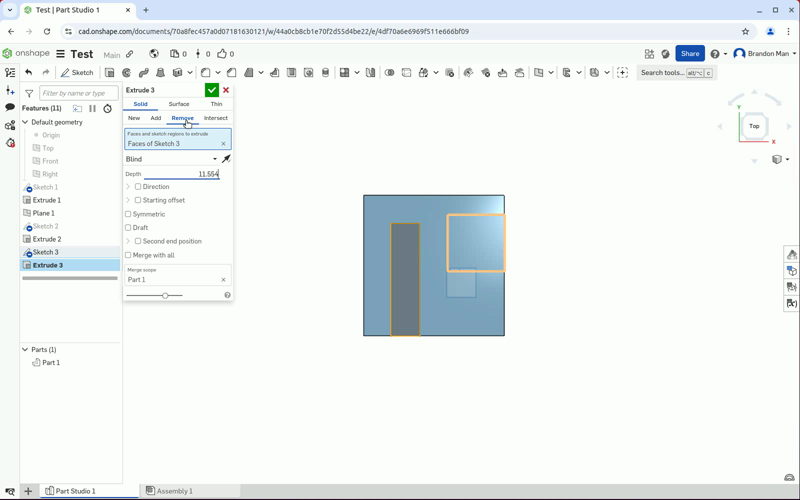
key(tab, 6)
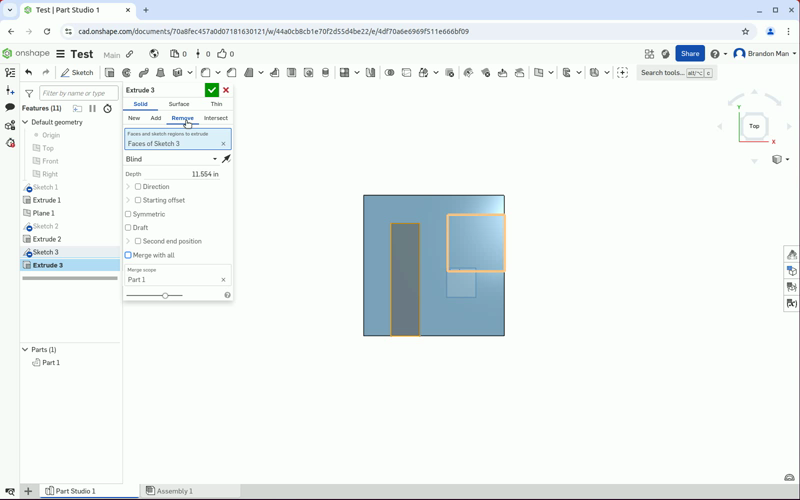
key(space)
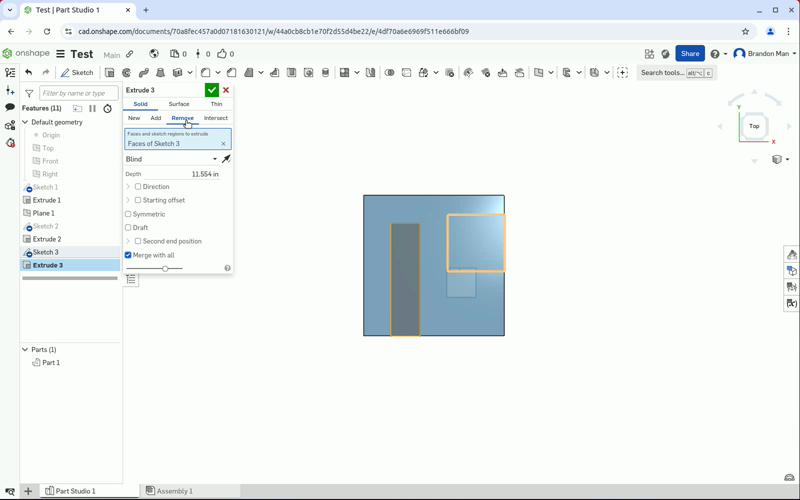
key(enter)
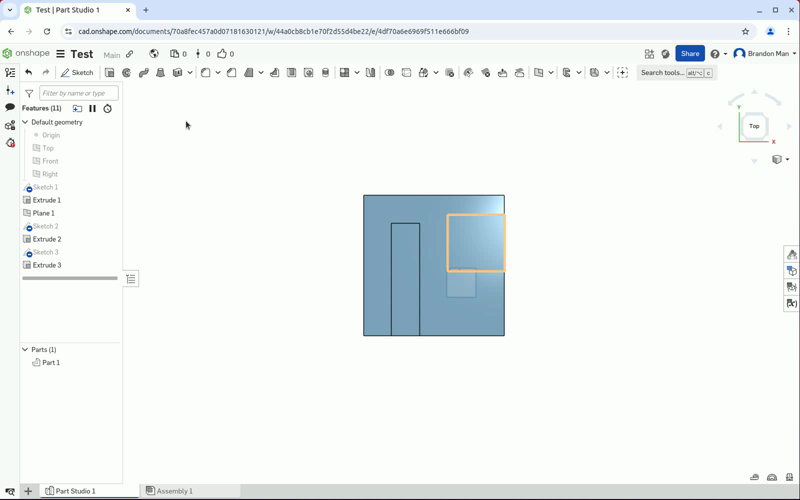
key(shift+h)
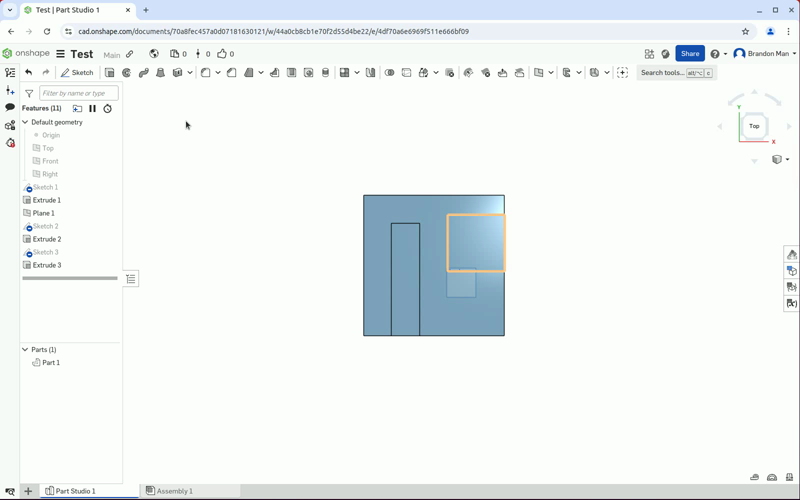
key(shift+h)
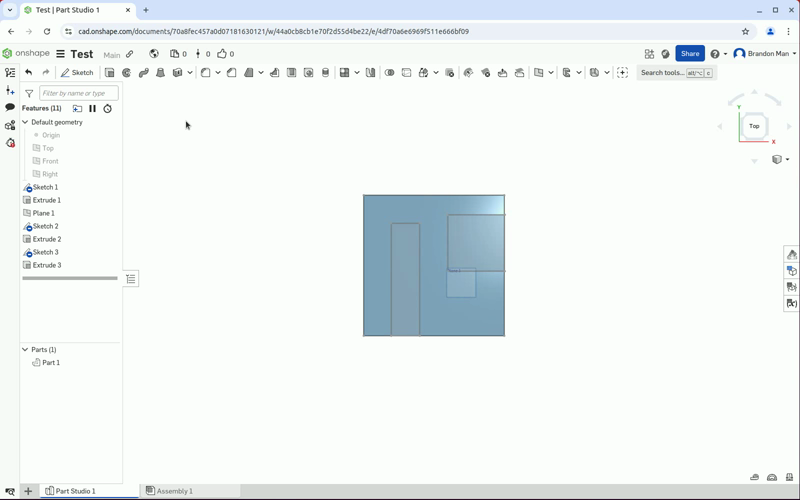
key(shift+7)
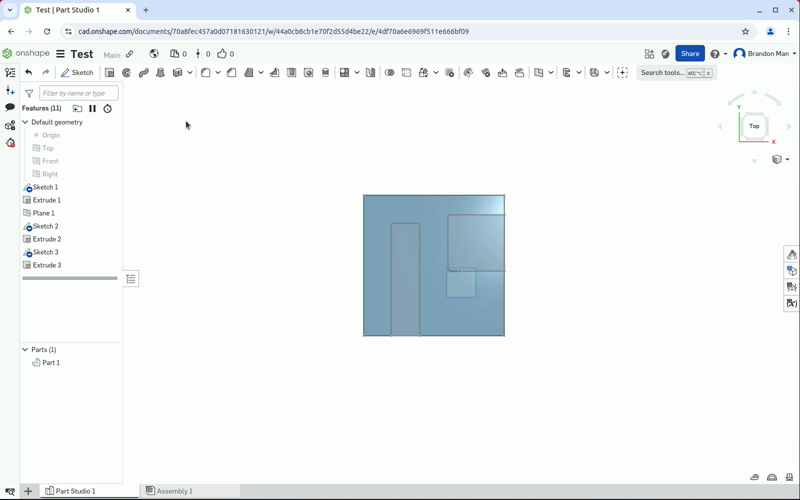
key(up, 3)
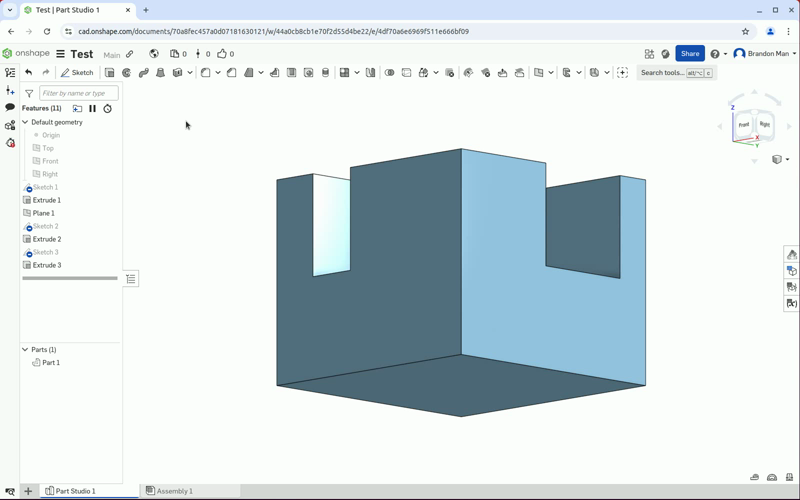
key(left, 3)
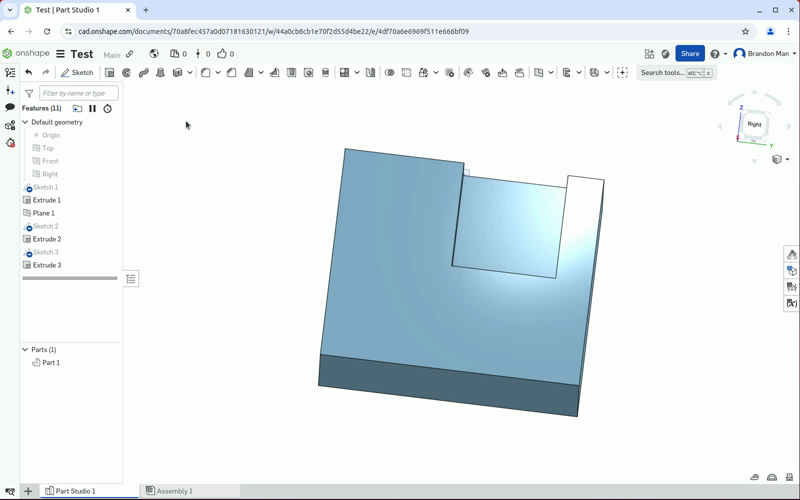
key(right, 3)
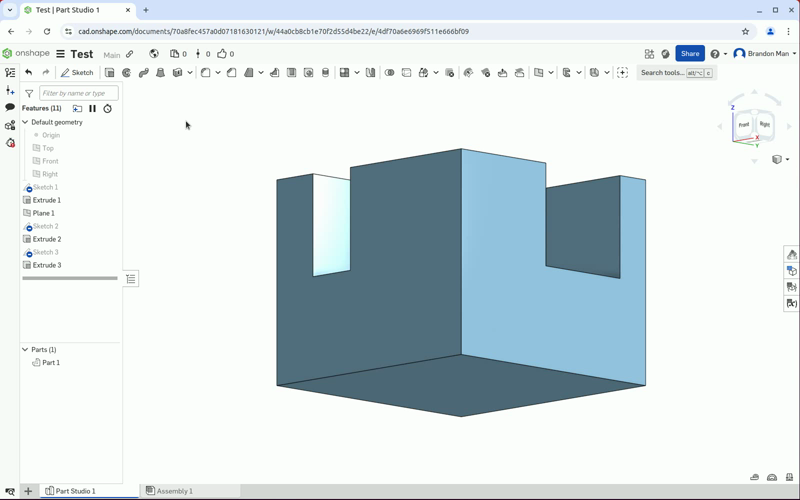
key(down, 3)
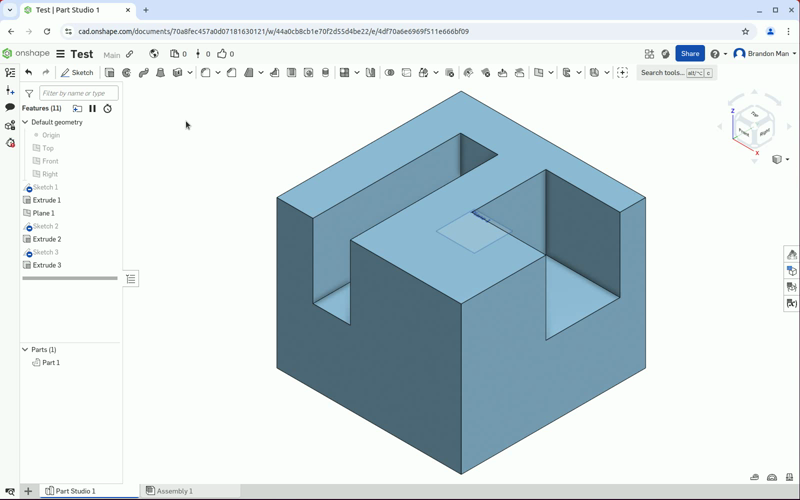
mouse_move(73, 189)
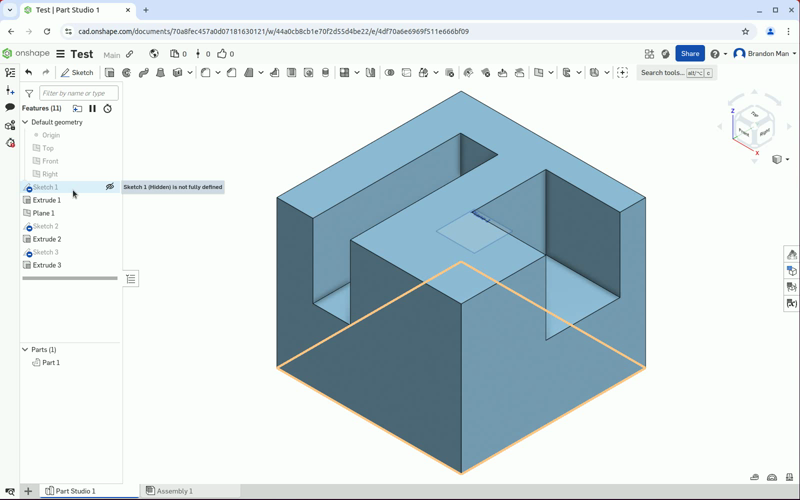
click(73, 189)